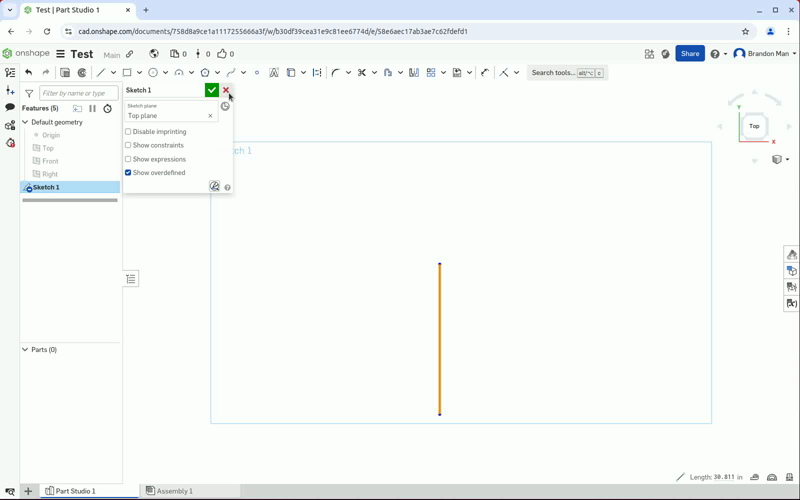
key(shift+h)
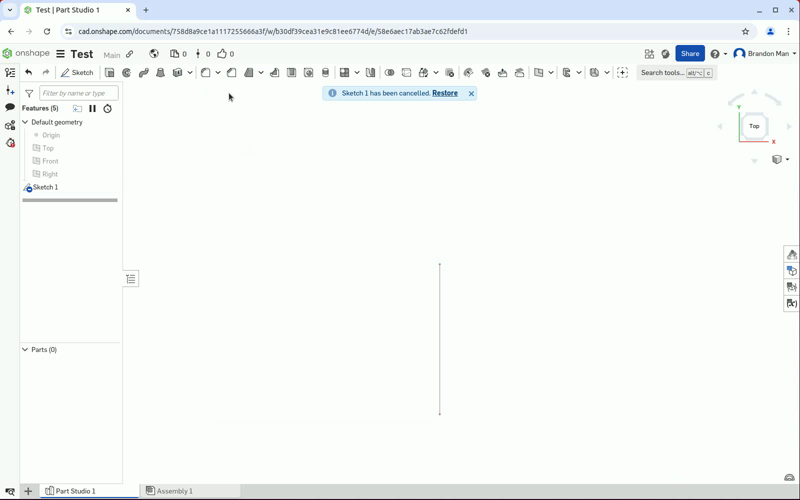
key(shift+s)
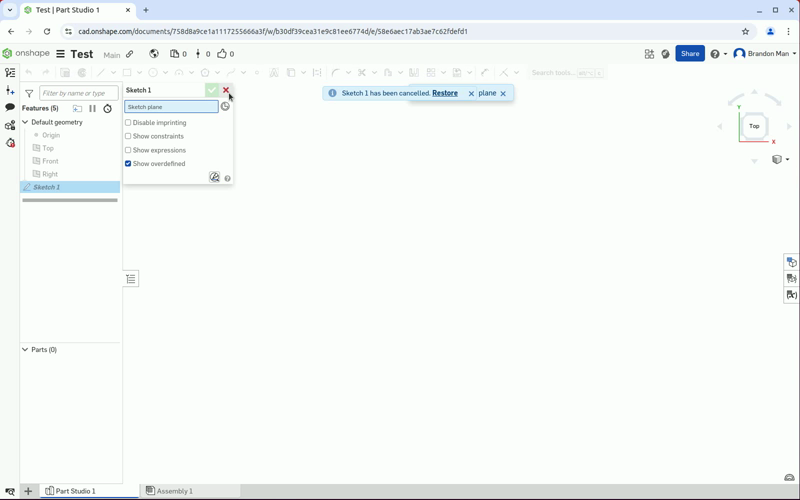
mouse_move(73, 150)
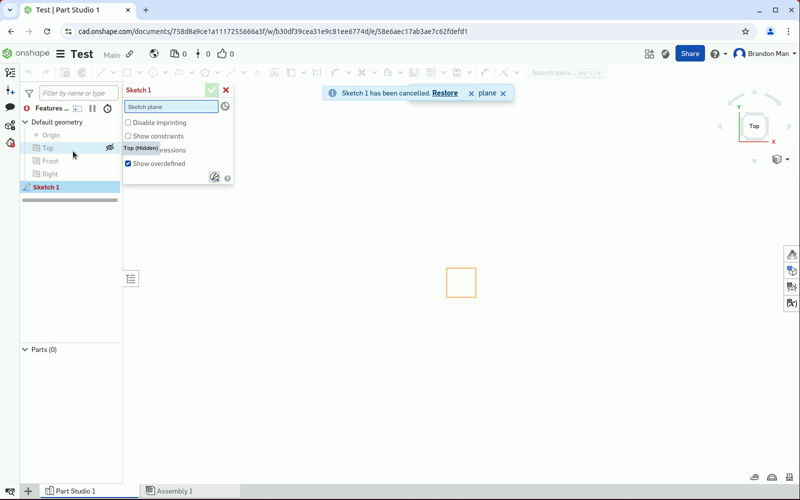
click(73, 150)
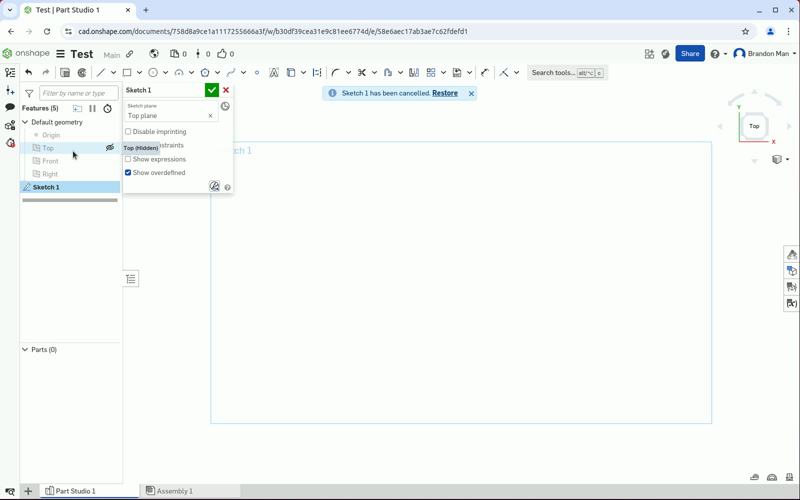
mouse_move(73, 352)
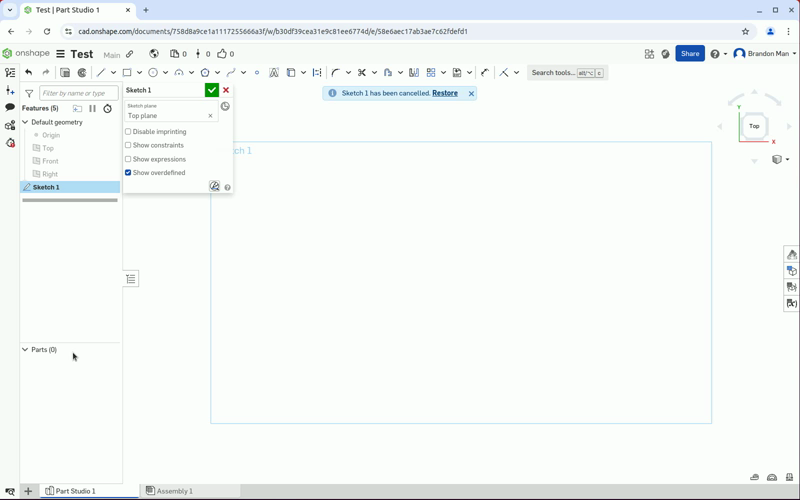
key(y)
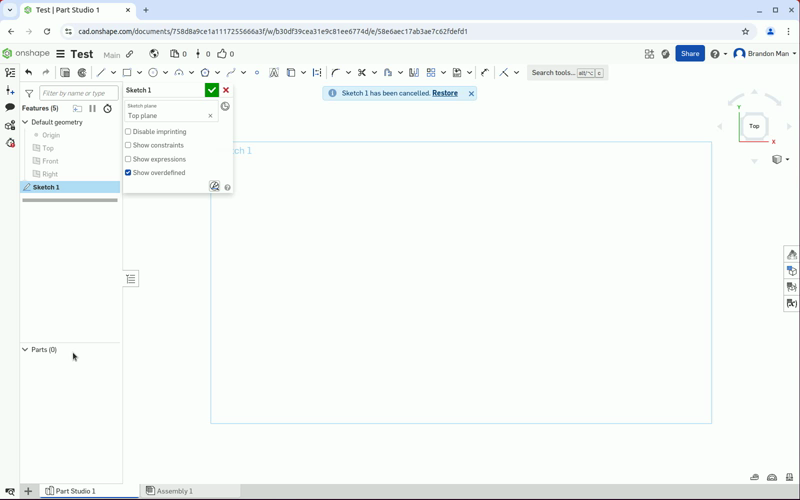
key(l)
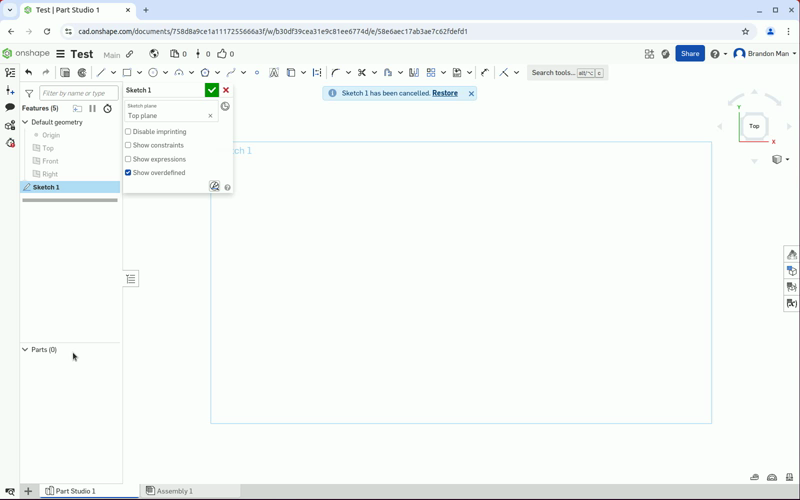
key_down(shift)
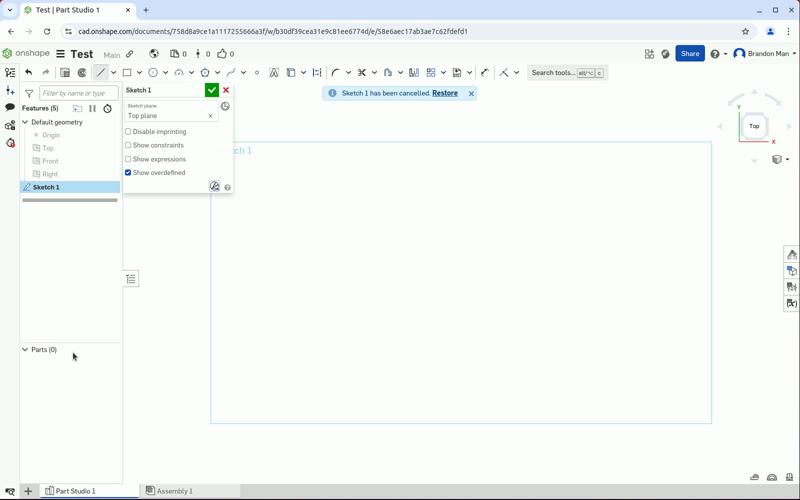
mouse_move(349, 282)
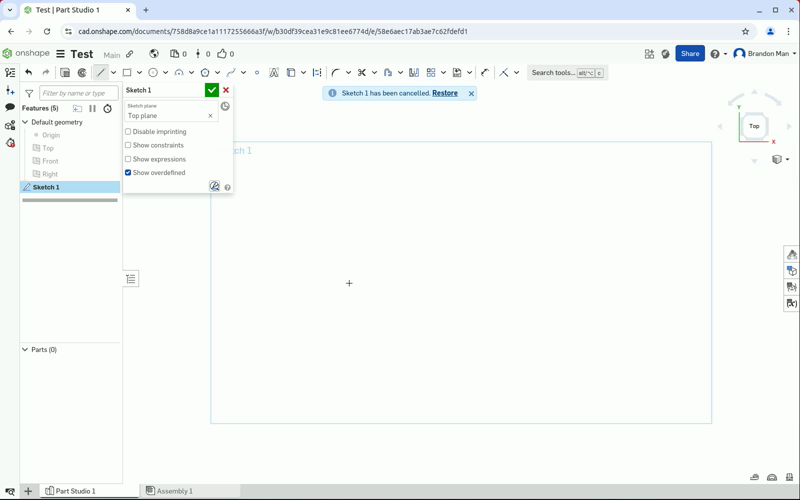
click(349, 282)
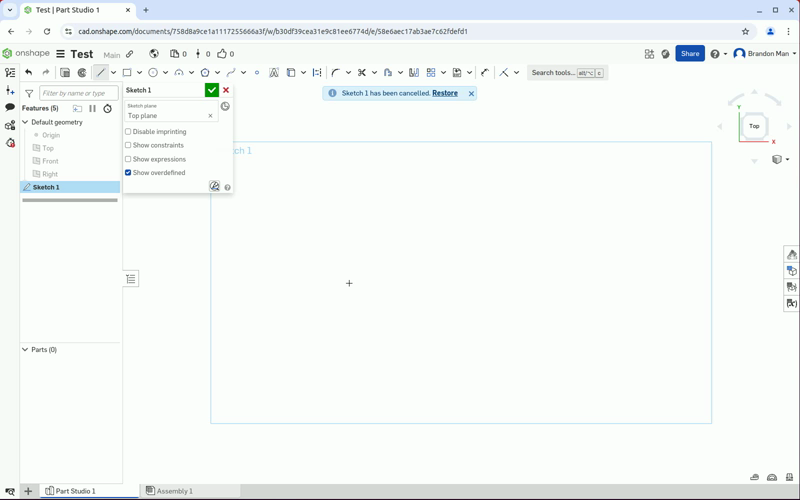
key_up(shift)
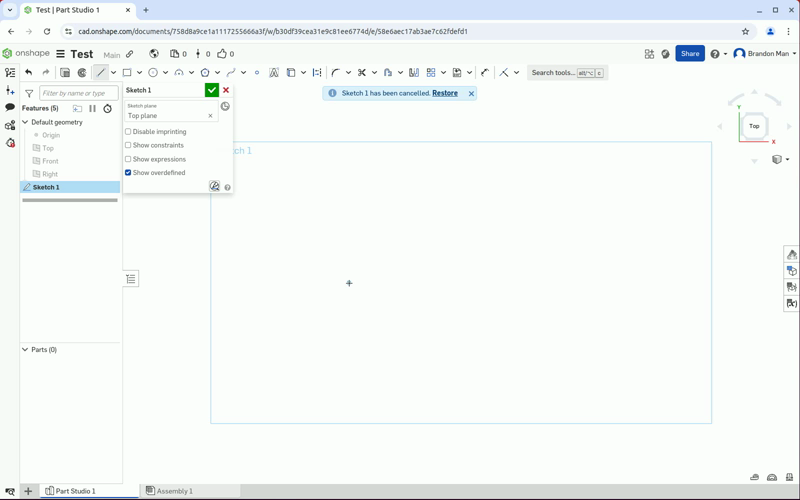
key_down(shift)
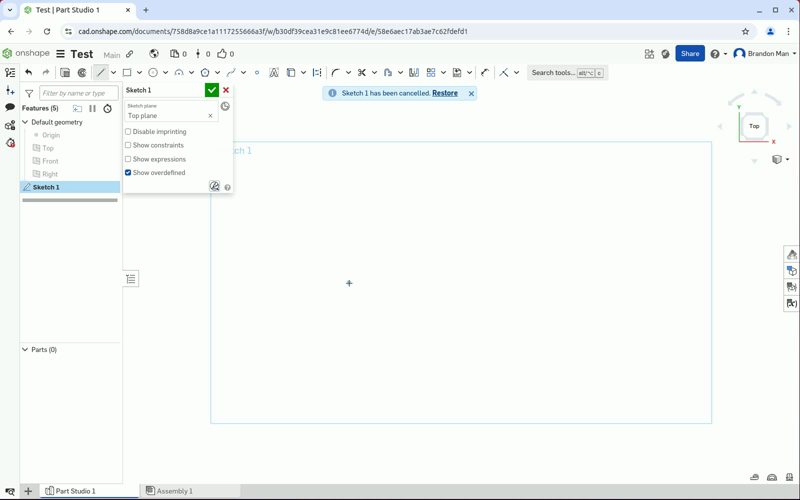
mouse_move(405, 378)
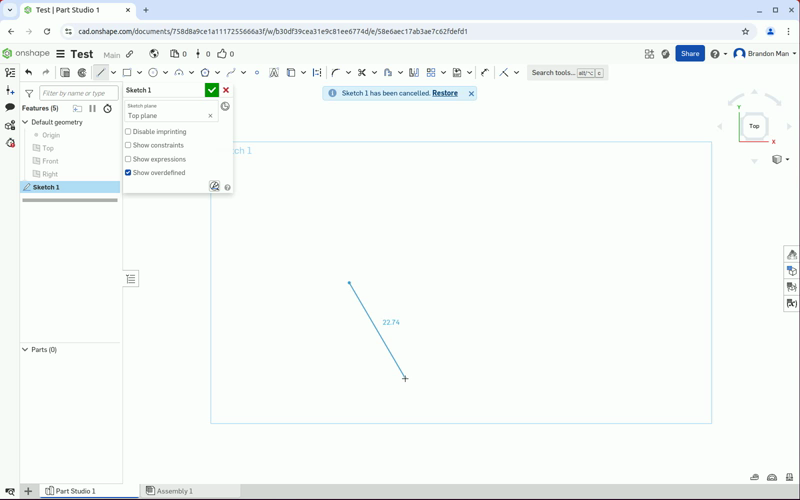
click(405, 378)
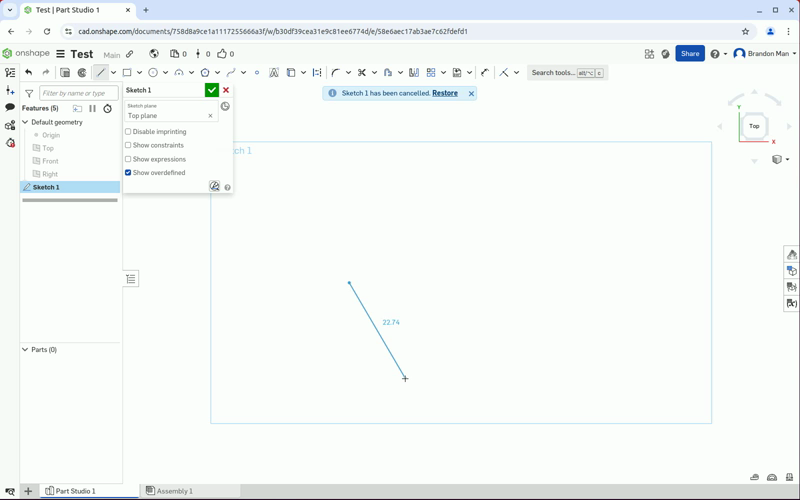
key_up(shift)
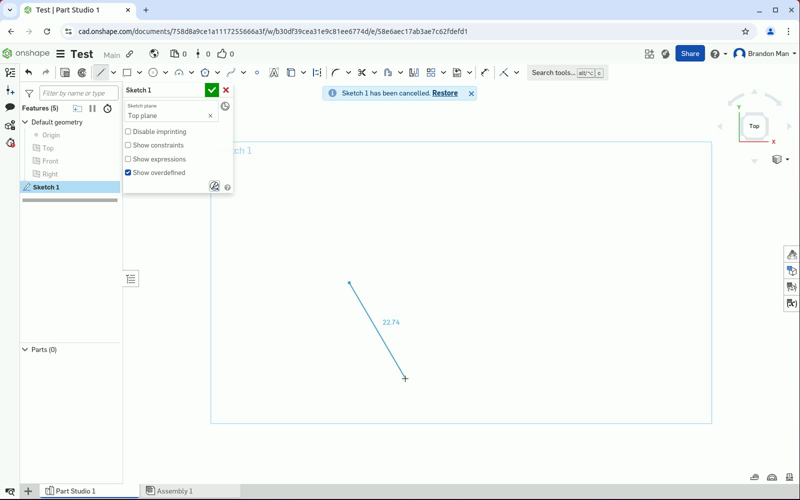
key_down(shift)
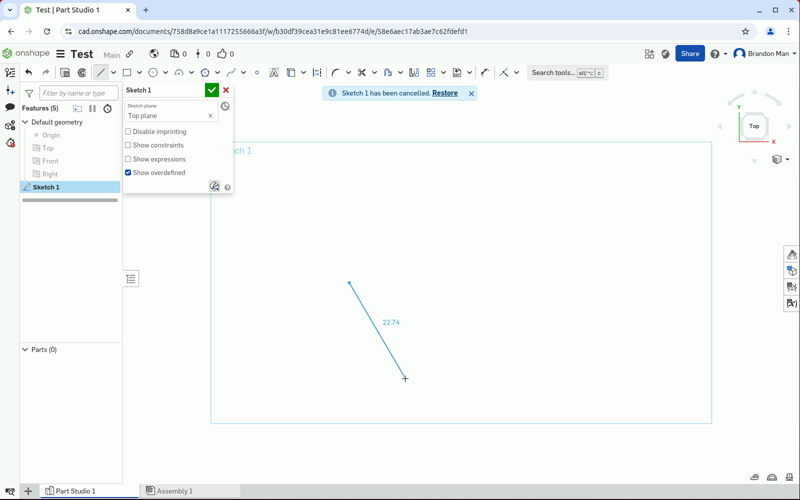
mouse_move(514, 378)
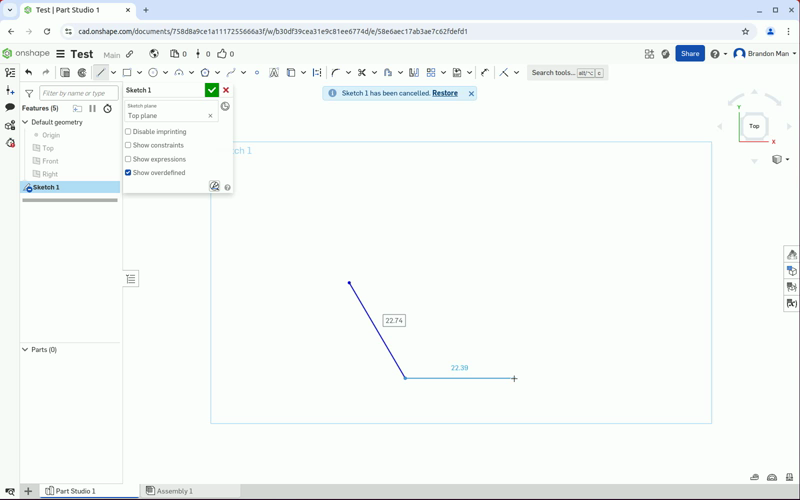
click(514, 378)
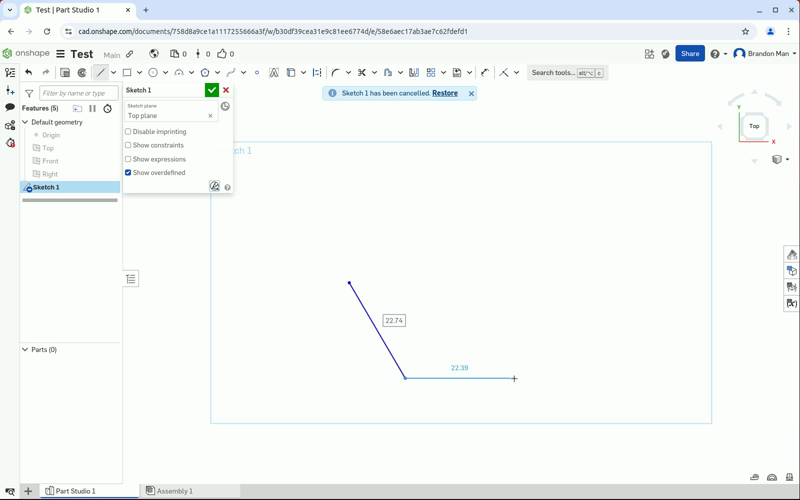
key_up(shift)
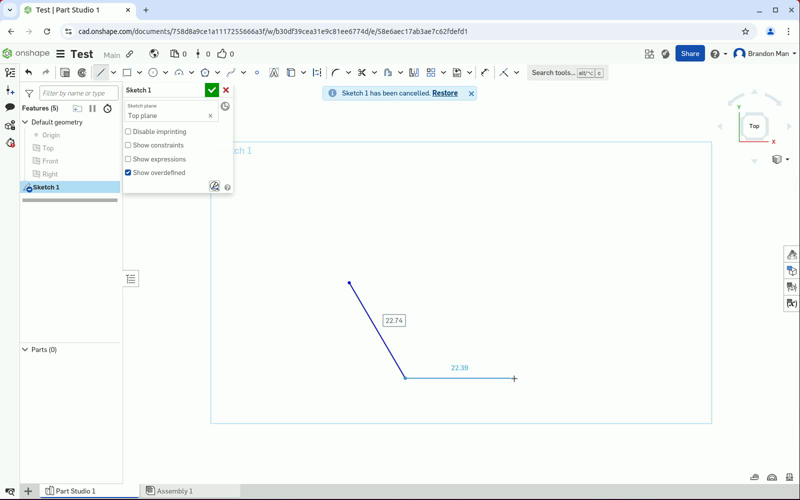
key_down(shift)
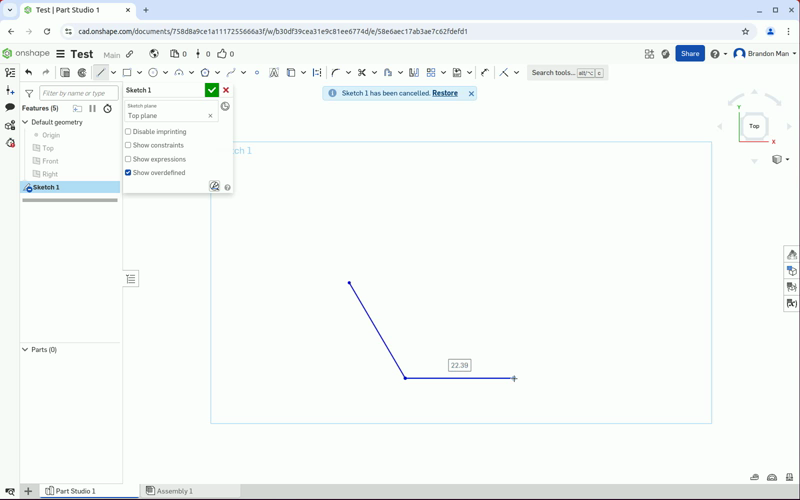
mouse_move(569, 282)
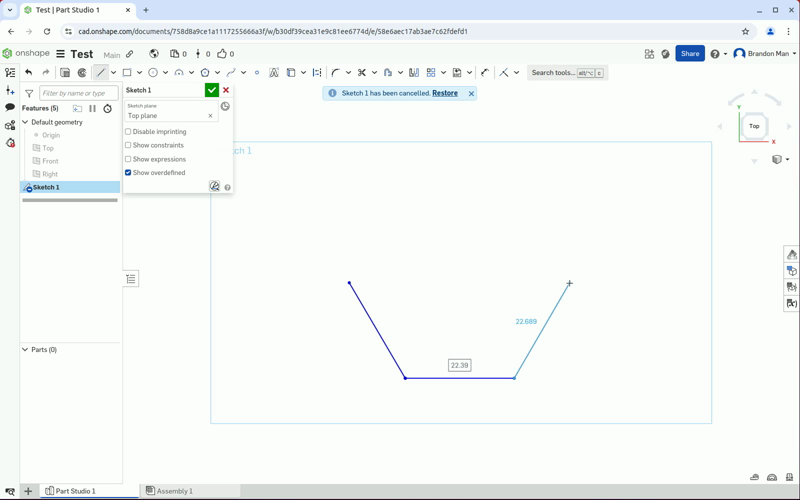
click(569, 282)
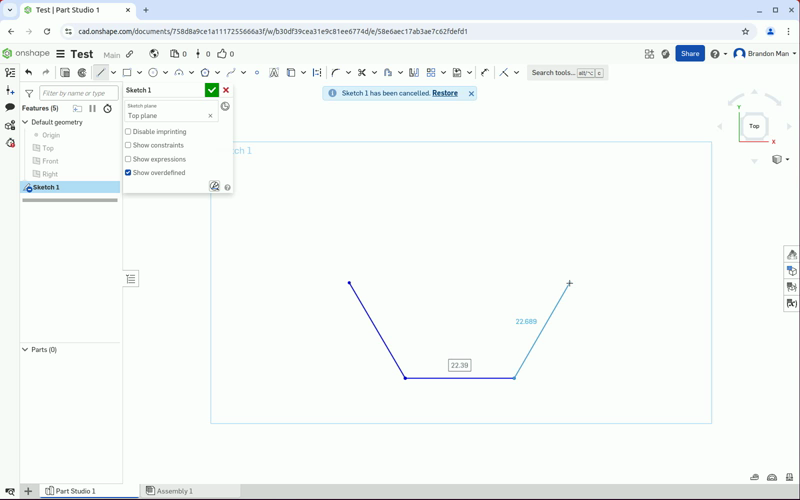
key_up(shift)
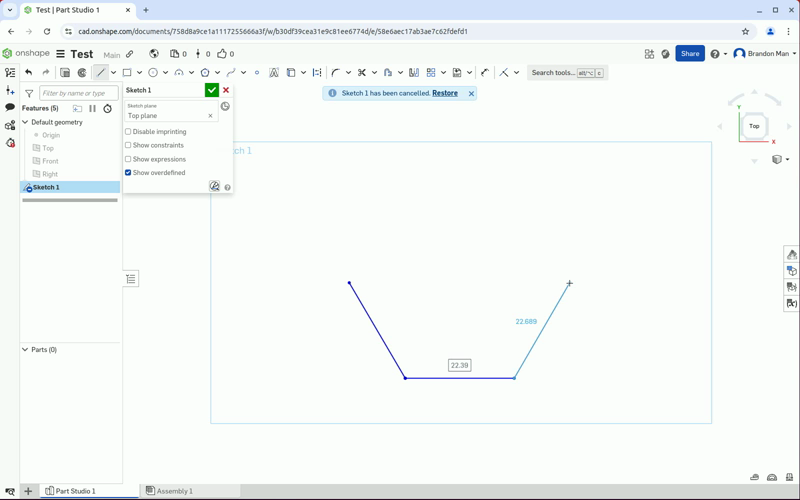
key_down(shift)
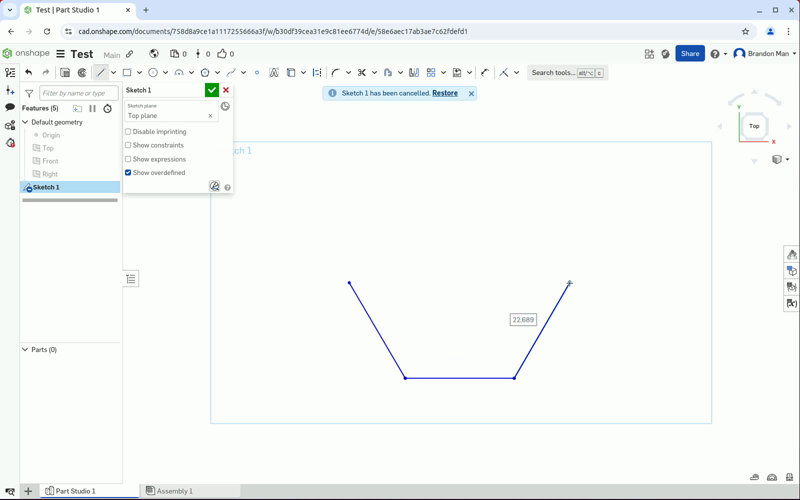
mouse_move(514, 187)
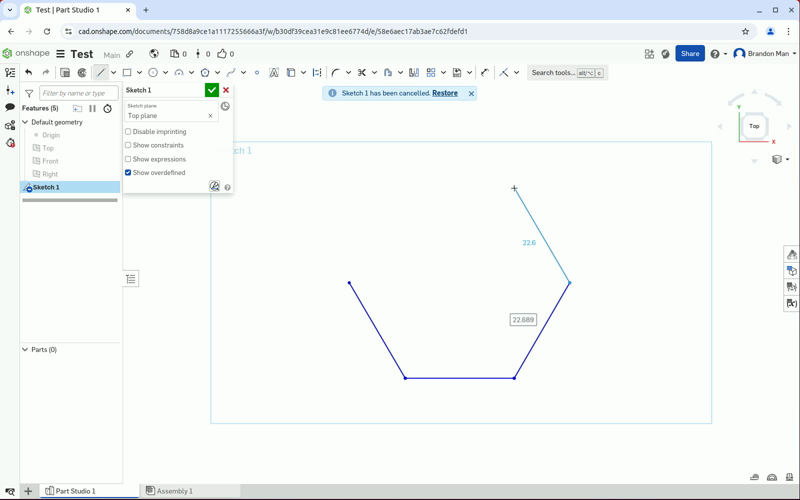
click(514, 187)
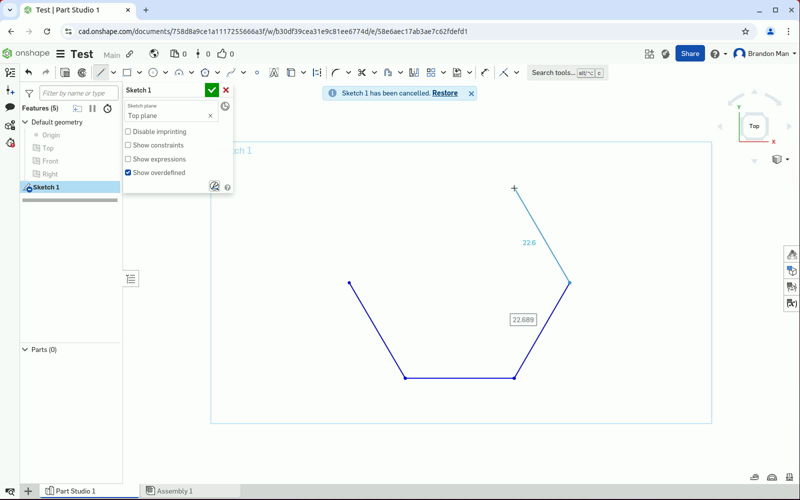
key_up(shift)
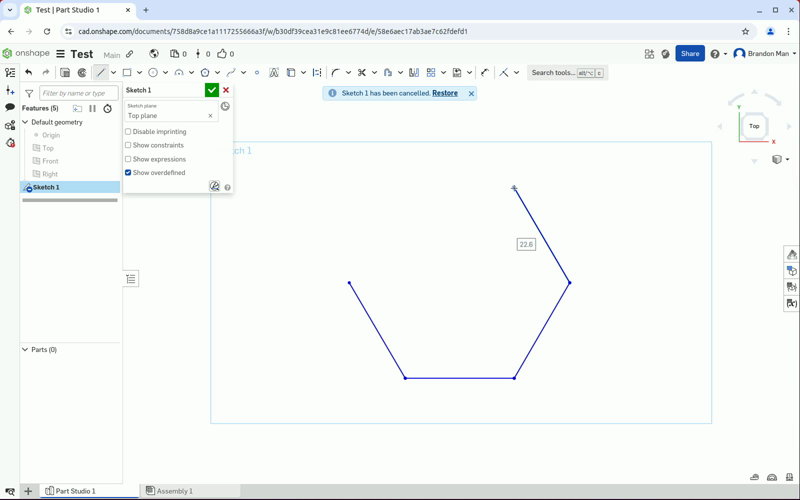
key_down(shift)
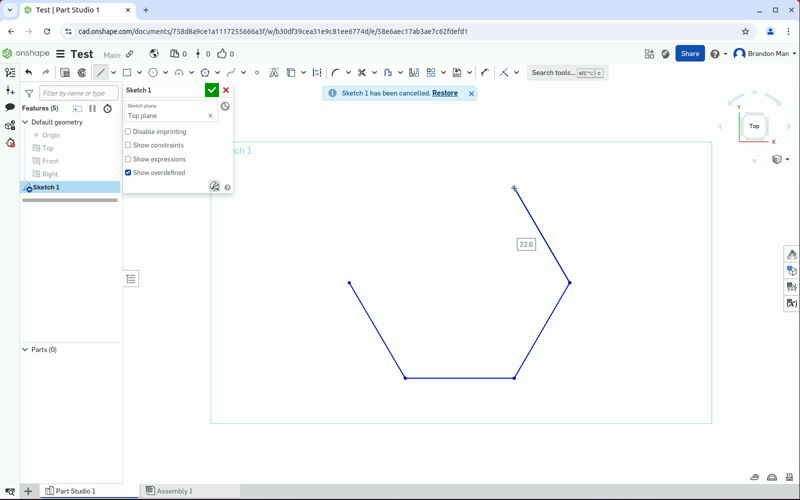
mouse_move(405, 187)
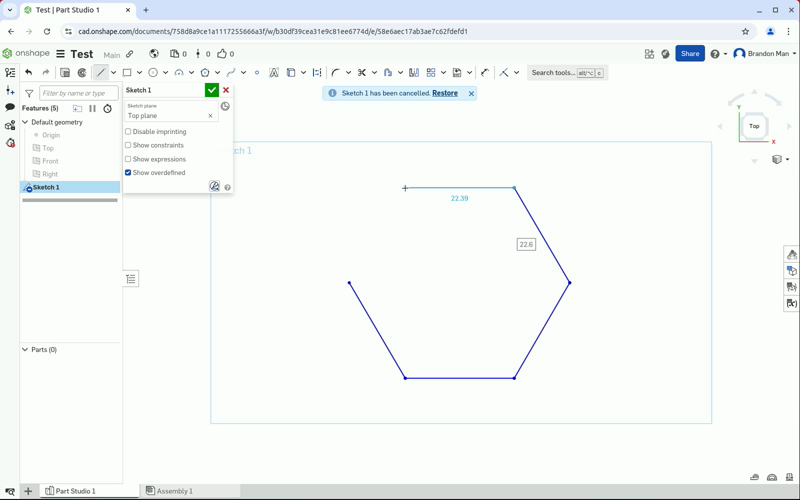
click(405, 187)
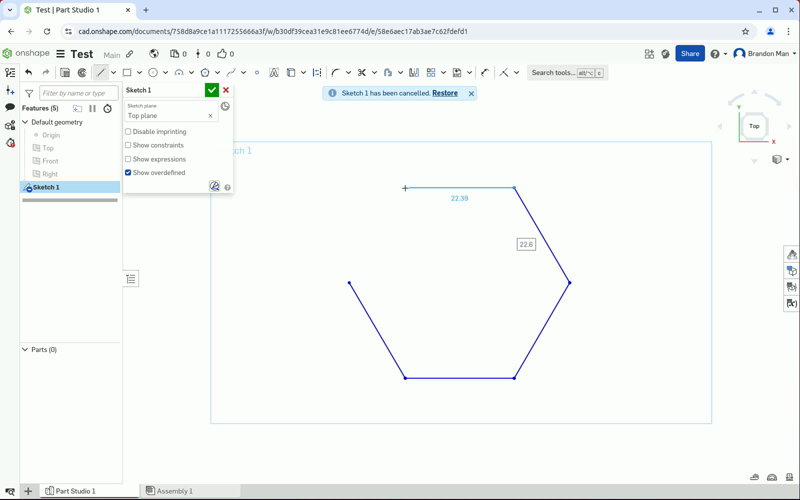
key_up(shift)
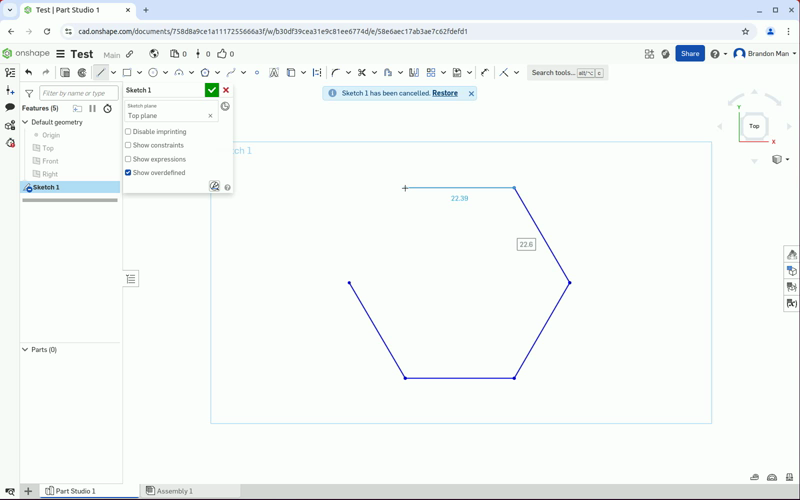
key_down(shift)
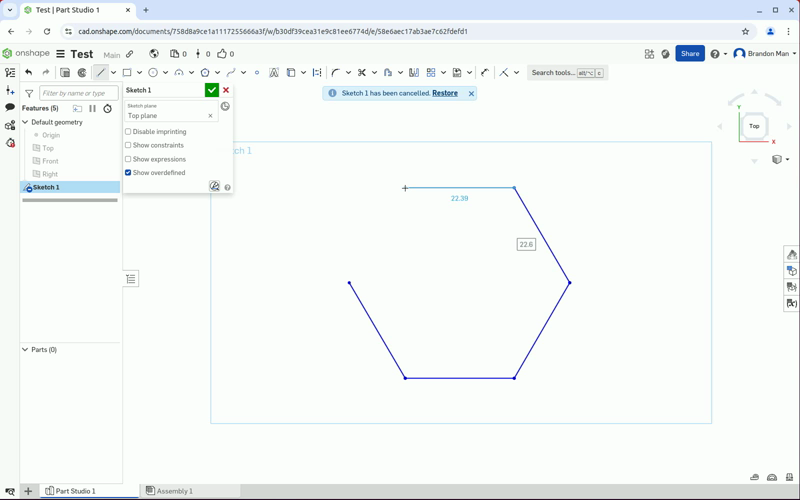
mouse_move(349, 282)
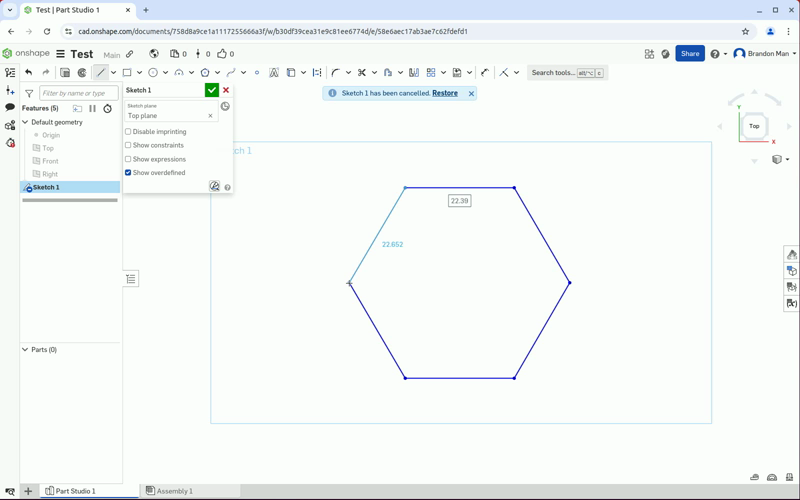
key_up(shift)
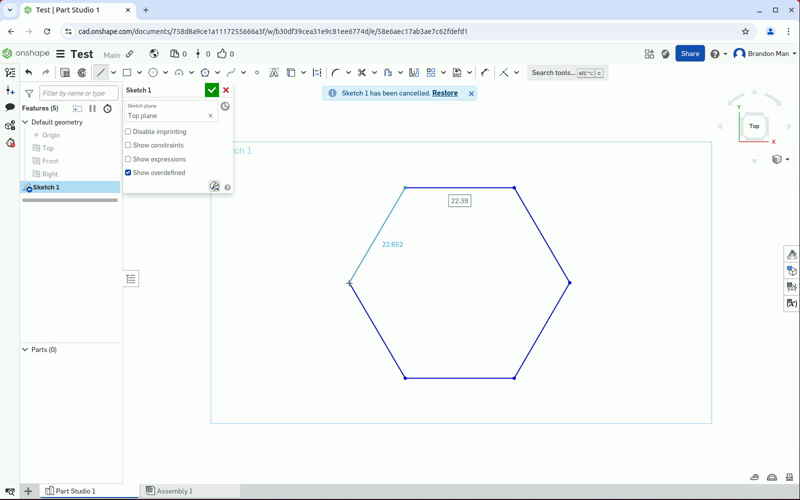
click(349, 282)
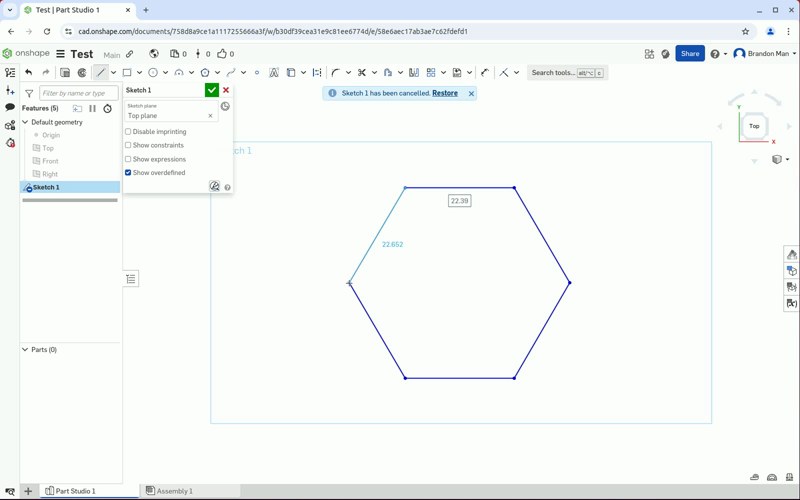
key(esc)
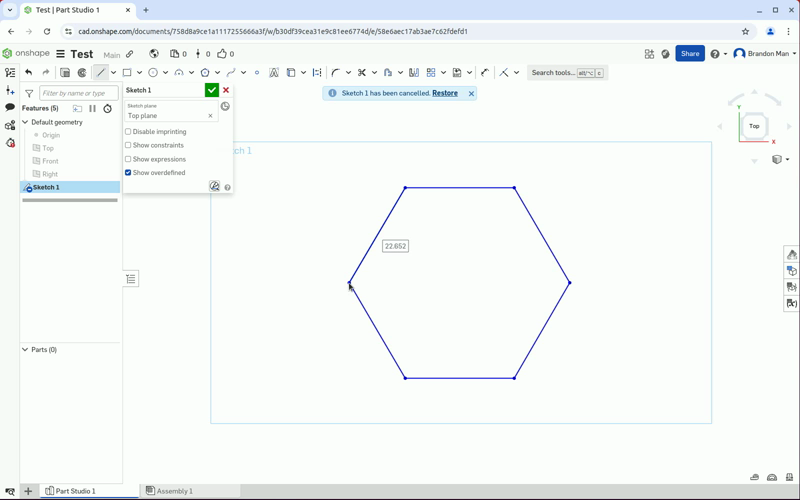
mouse_move(415, 343)
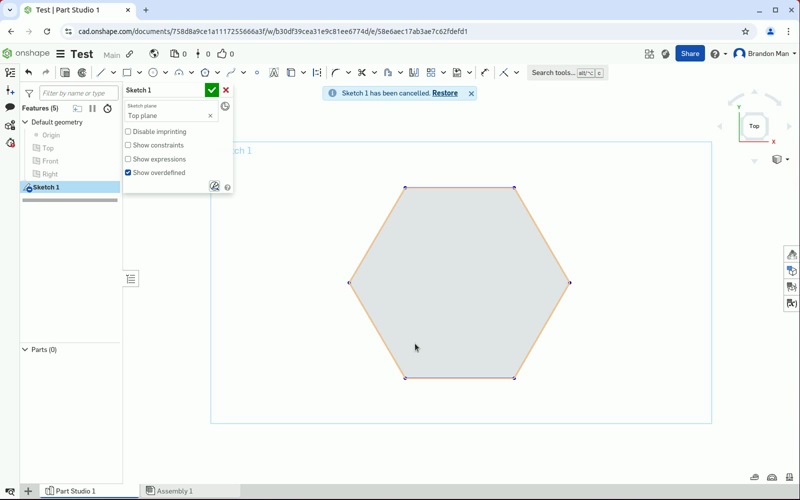
click(415, 343)
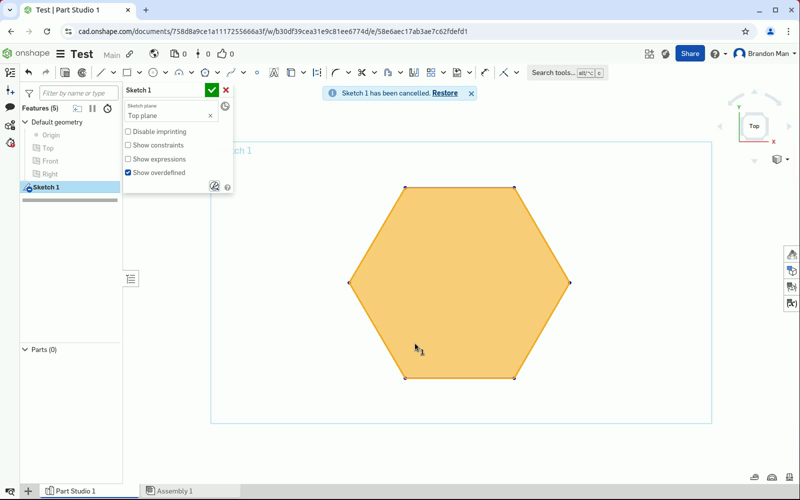
mouse_move(73, 352)
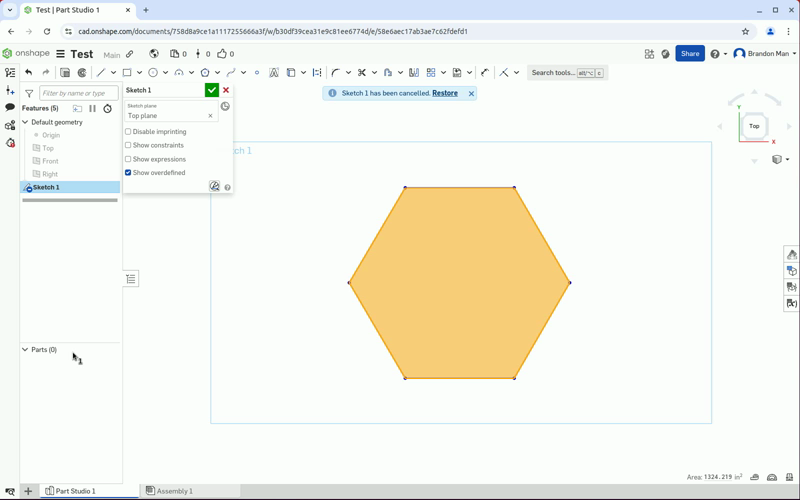
key(shift+y)
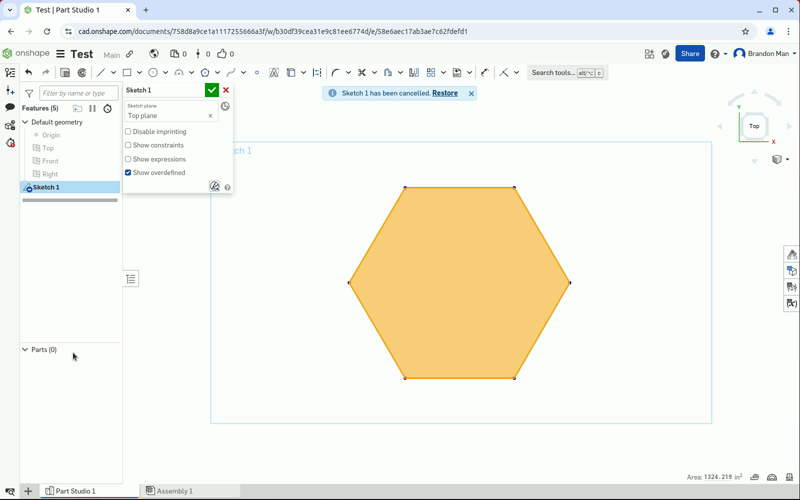
key(shift+e)
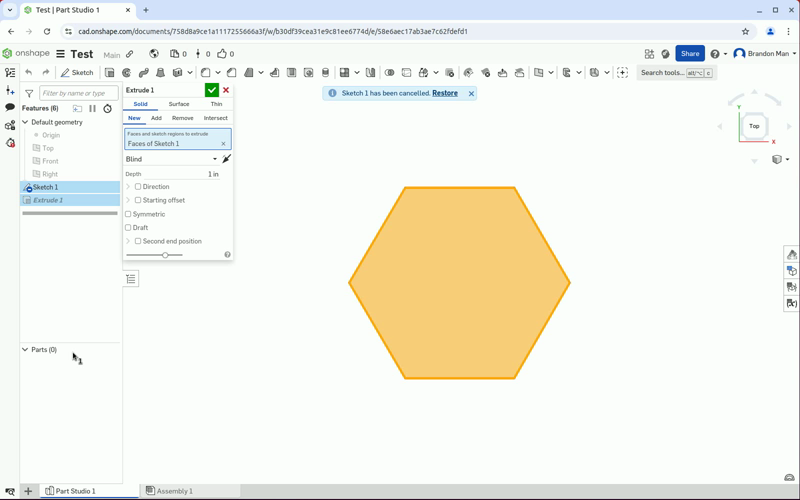
mouse_move(143, 106)
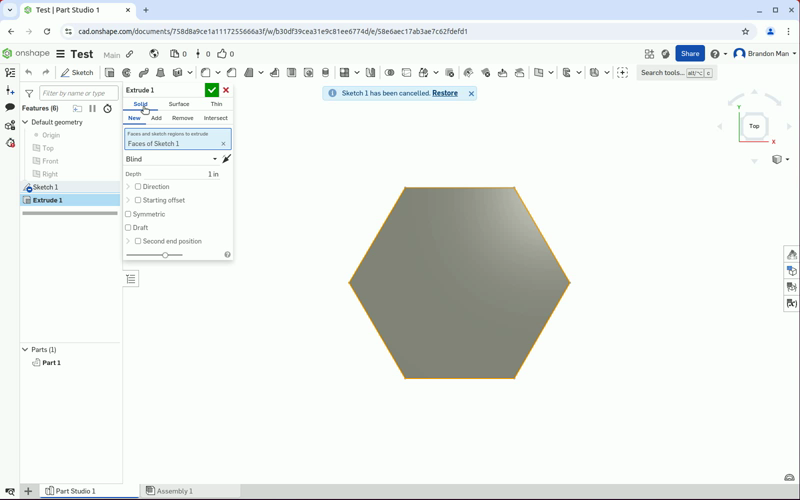
click(143, 106)
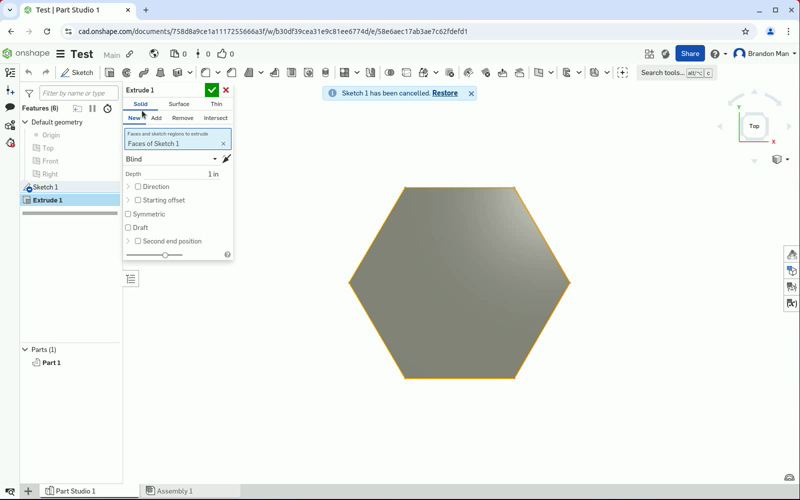
mouse_move(137, 120)
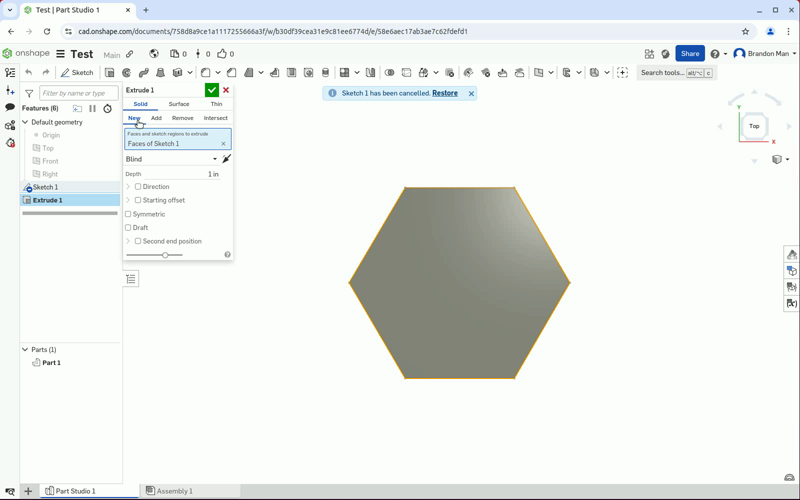
click(137, 120)
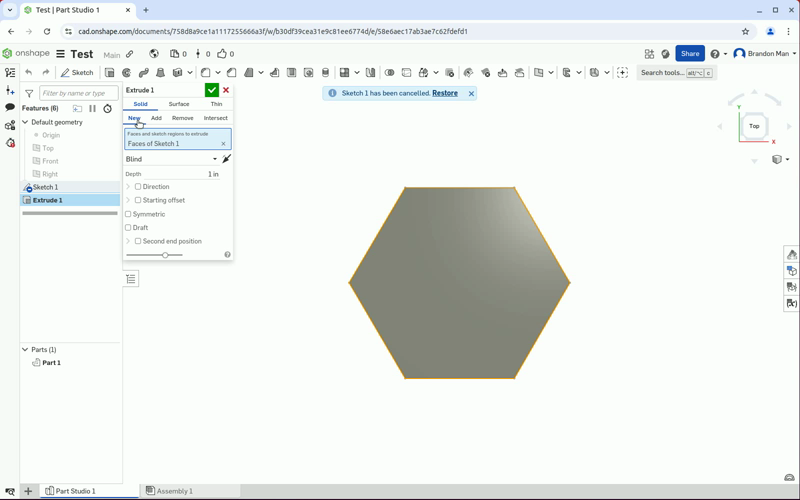
key(tab, 4)
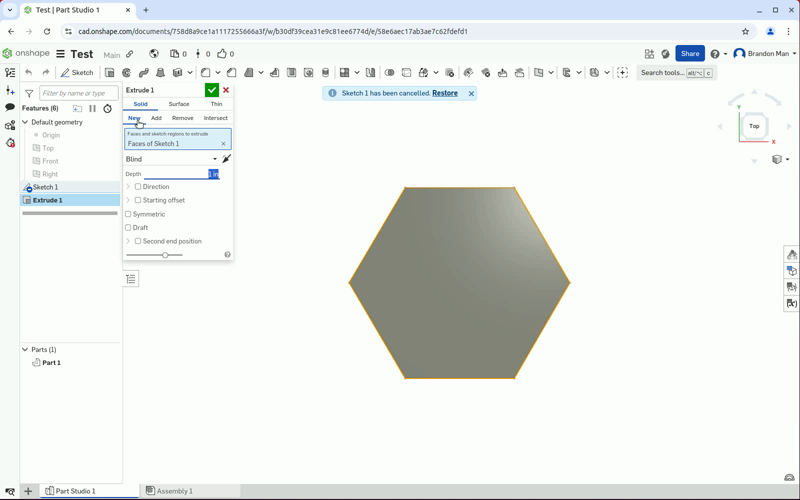
text(15.405)
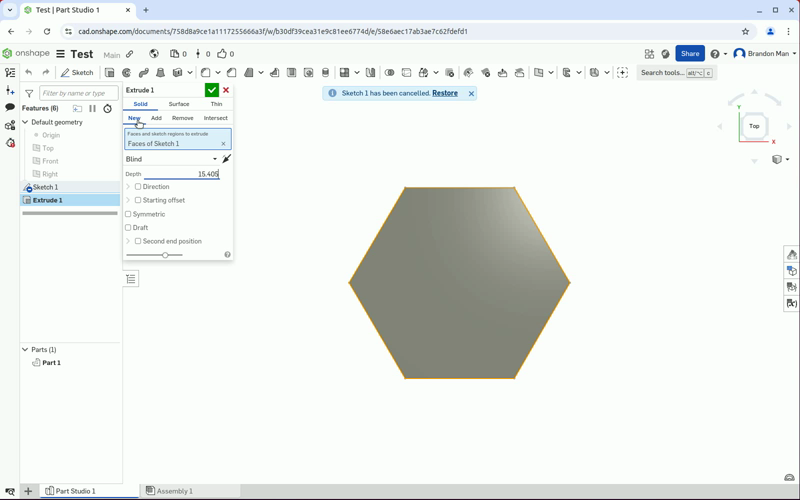
key(enter)
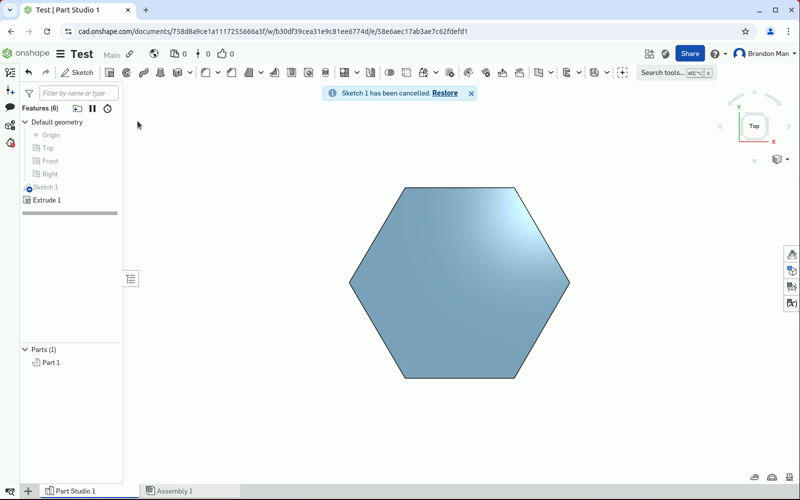
key(shift+h)
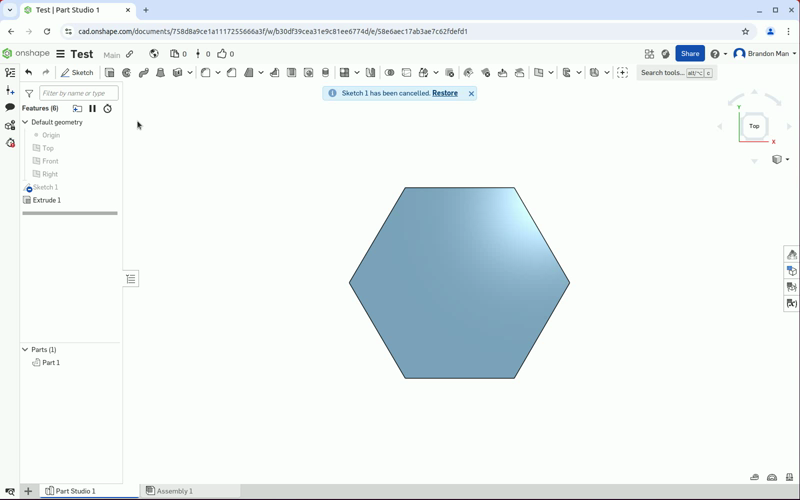
key(shift+h)
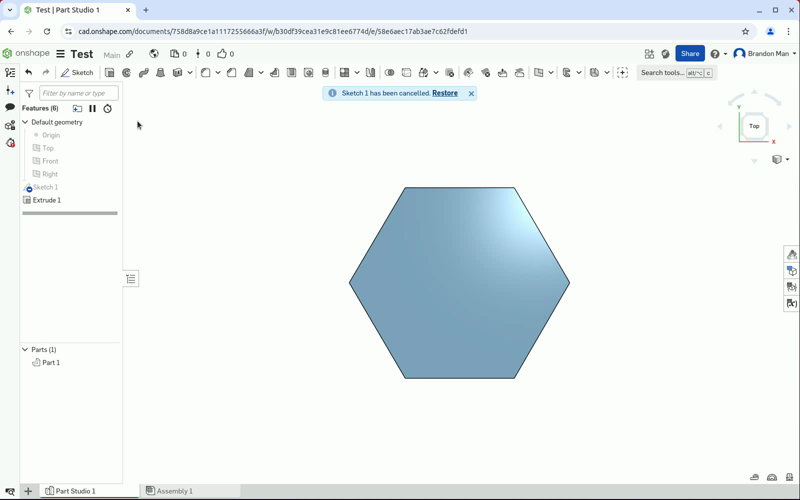
mouse_move(73, 189)
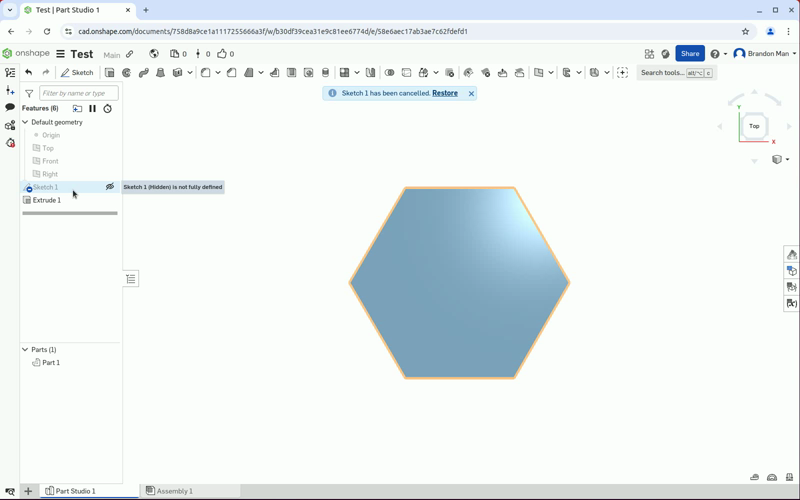
click(73, 189)
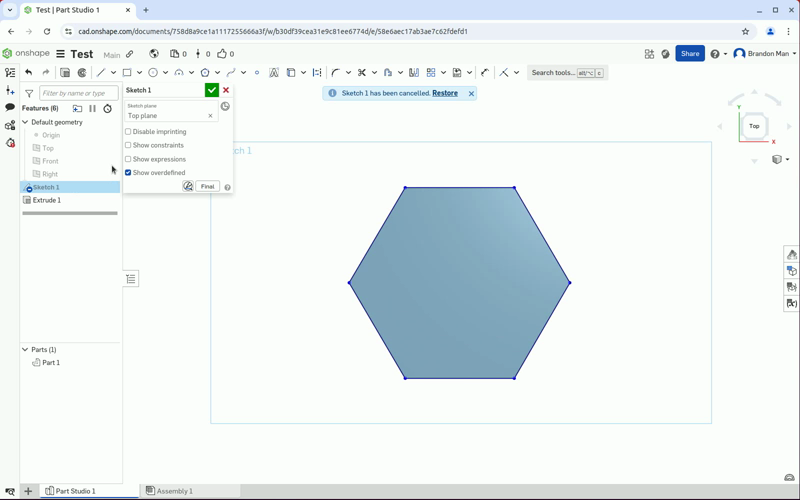
mouse_move(229, 92)
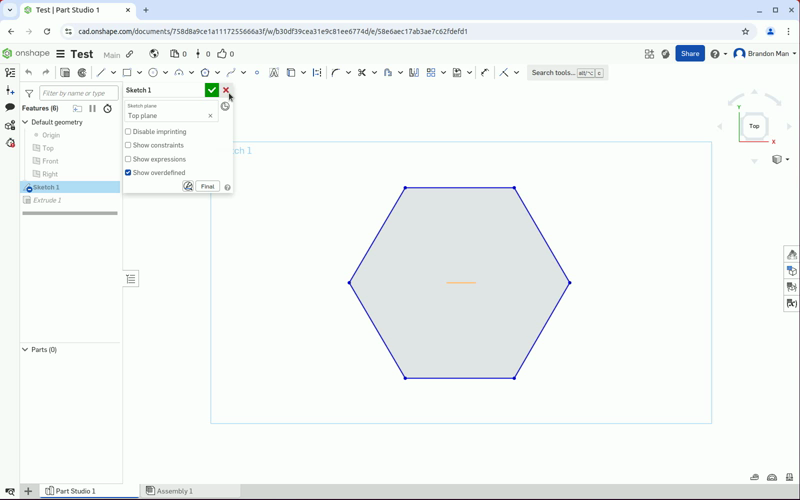
click(229, 92)
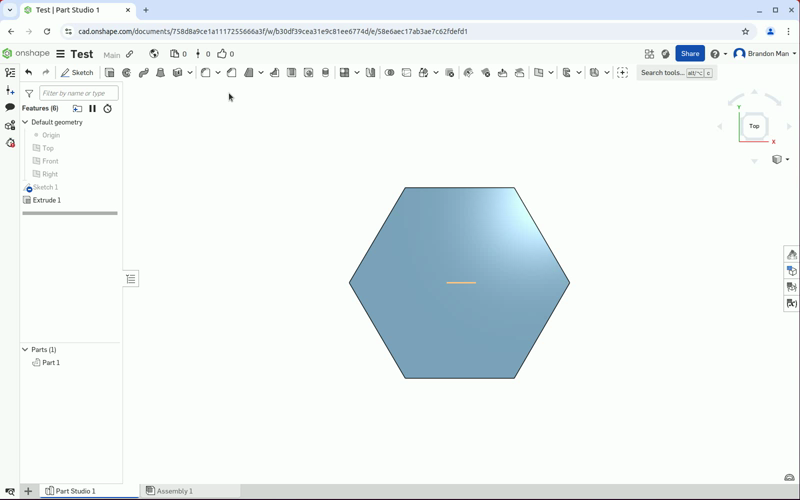
mouse_move(541, 75)
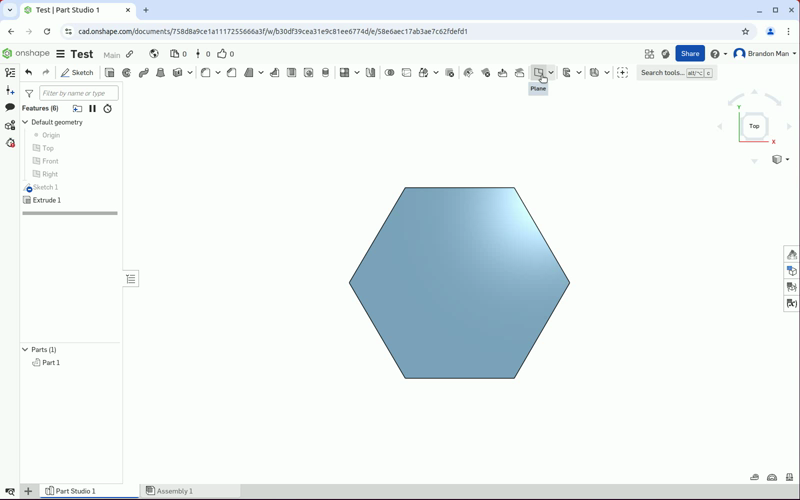
click(541, 75)
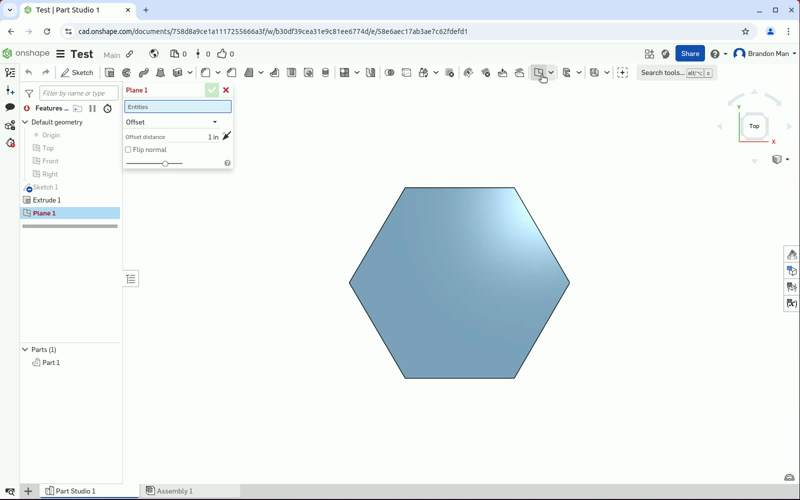
mouse_move(73, 150)
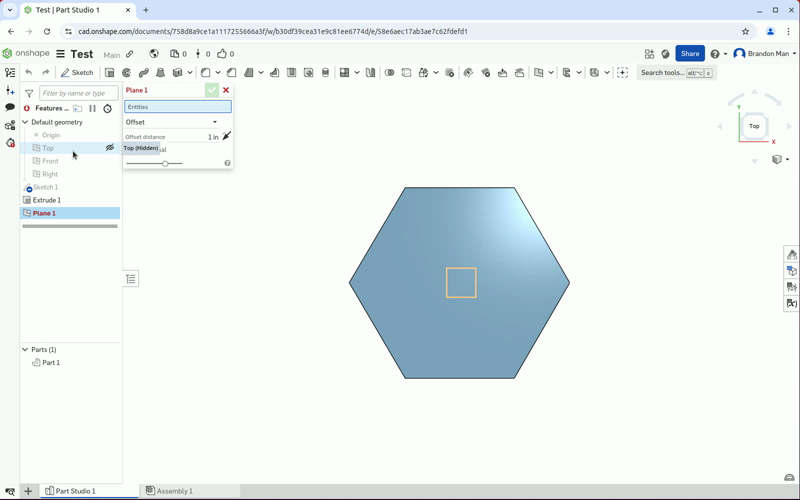
click(73, 150)
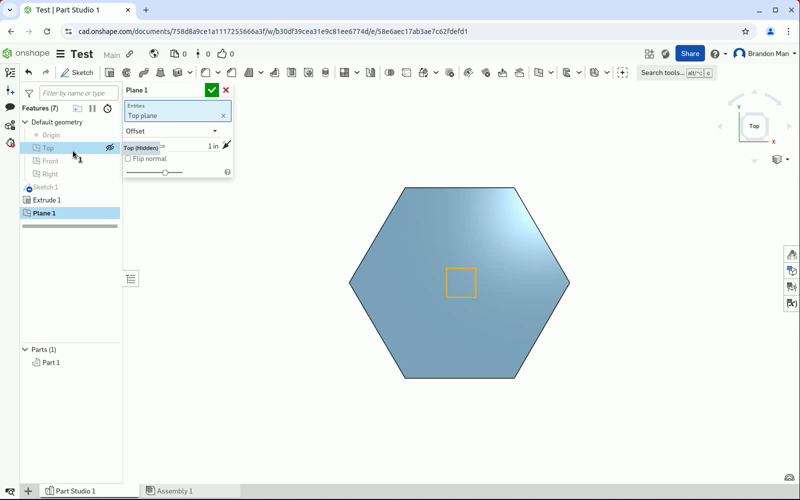
key(tab, 2)
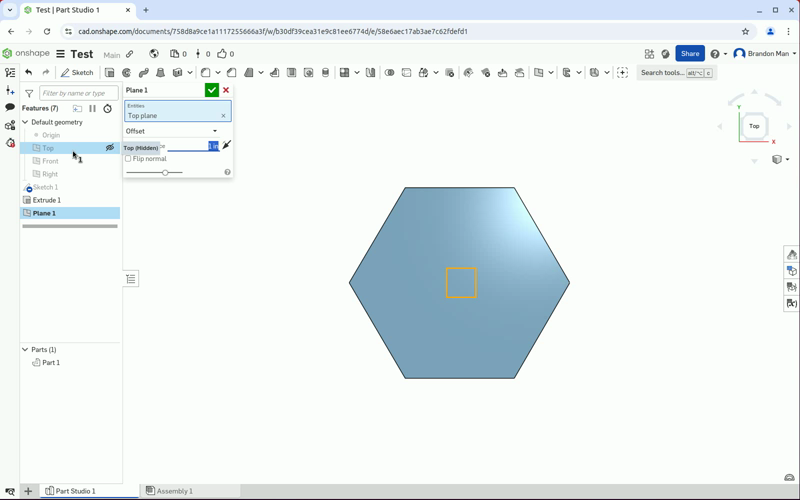
text(15.405)
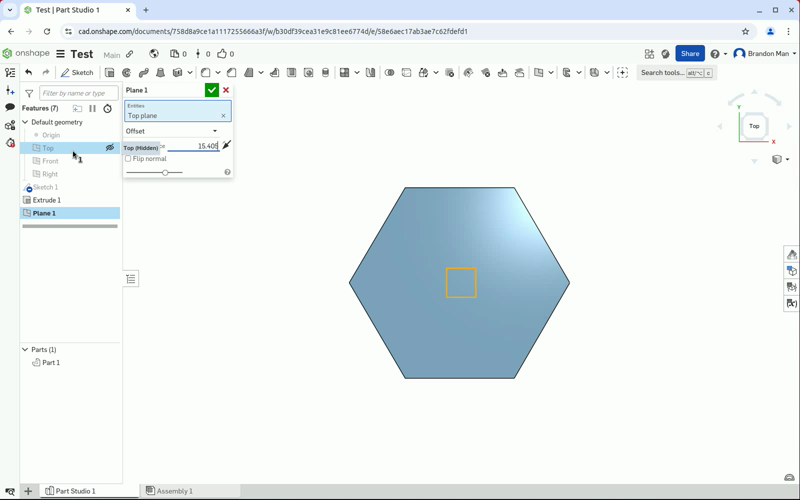
key(enter, 2)
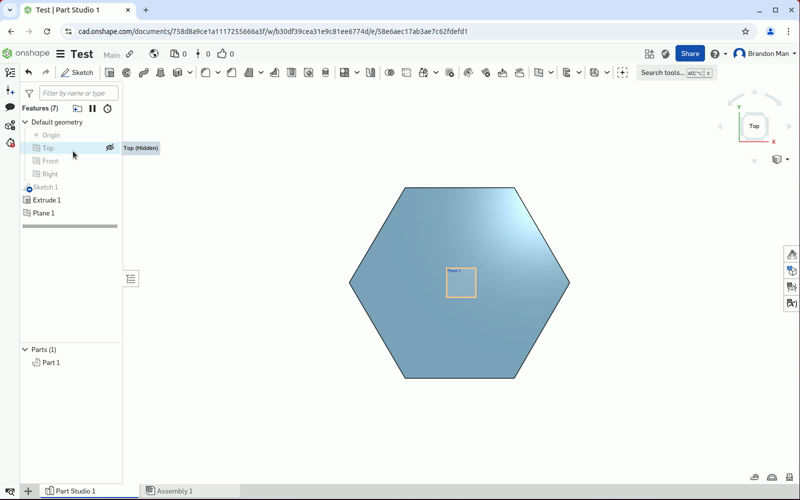
key(shift+s)
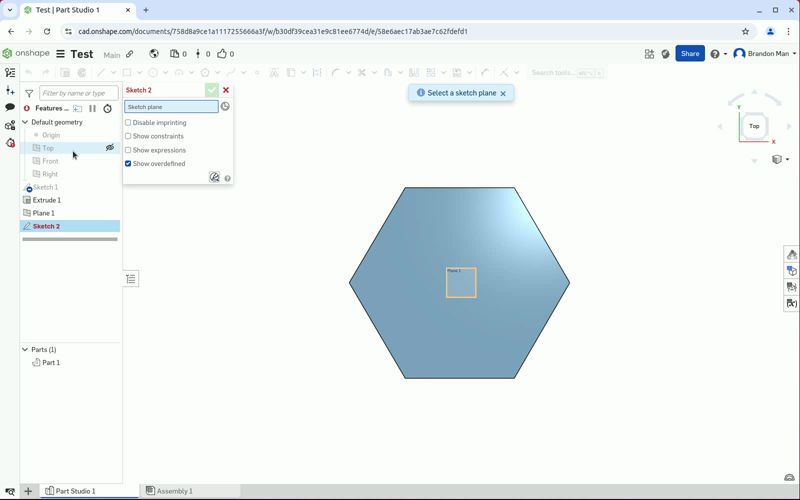
mouse_move(73, 215)
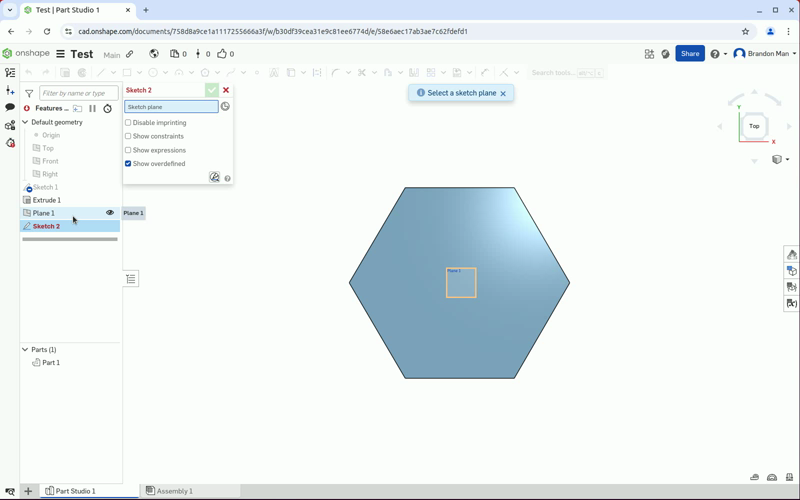
click(73, 215)
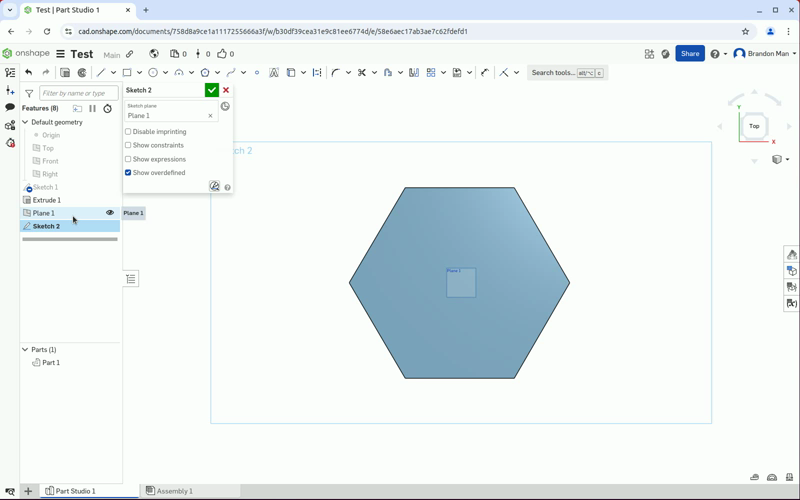
mouse_move(73, 352)
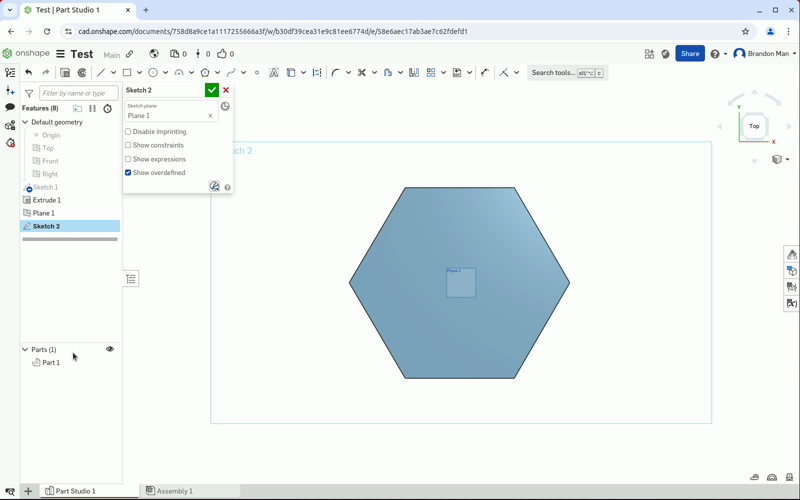
key(y)
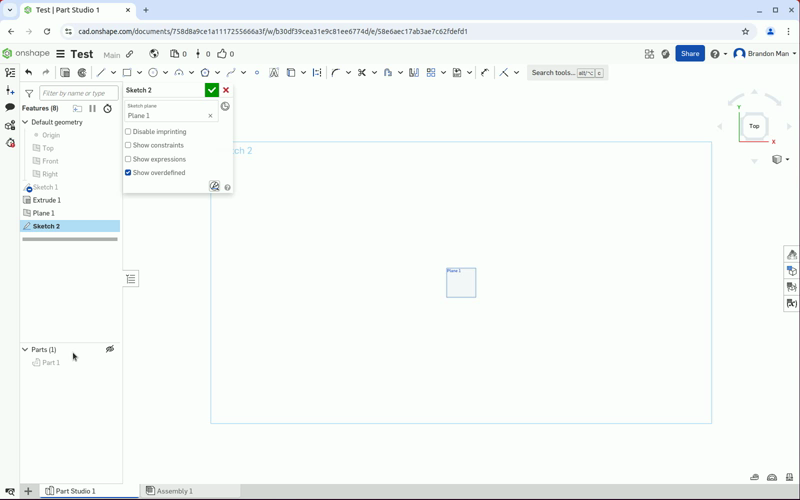
key(c)
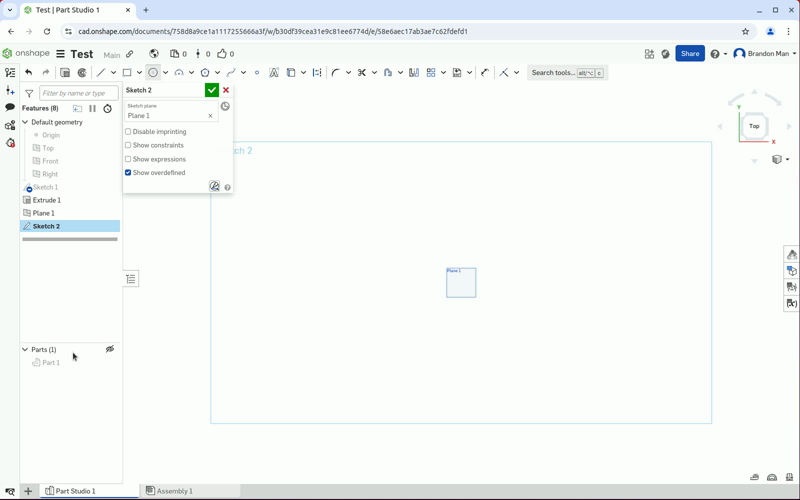
key_down(shift)
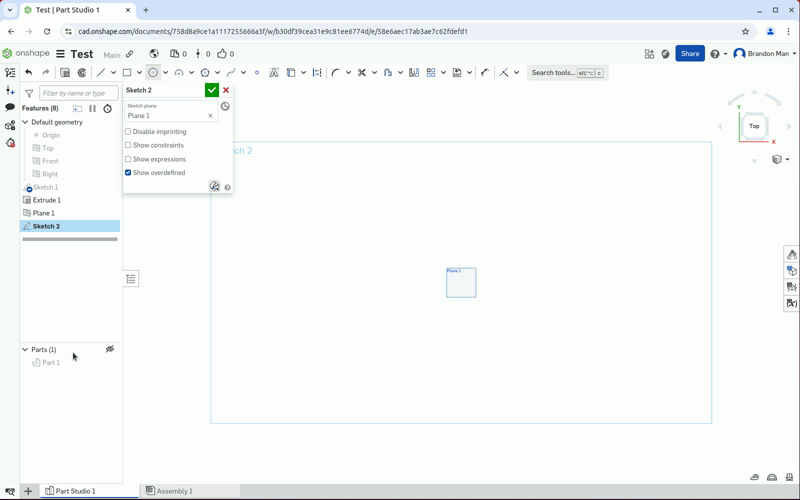
mouse_move(461, 282)
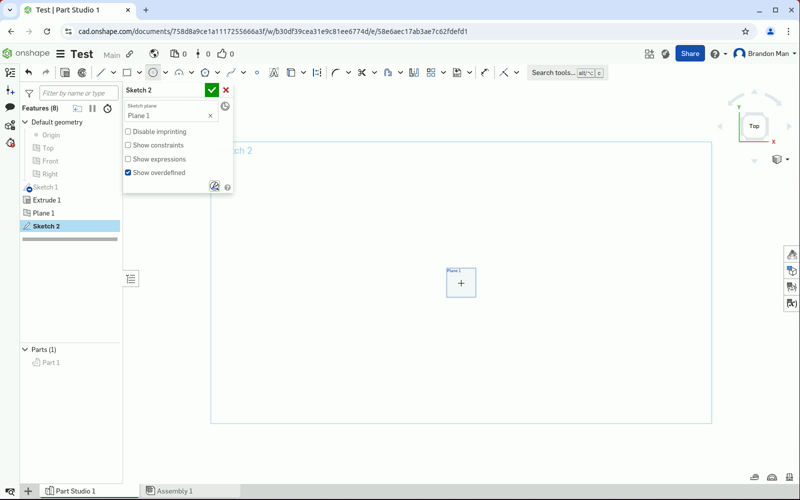
click(461, 282)
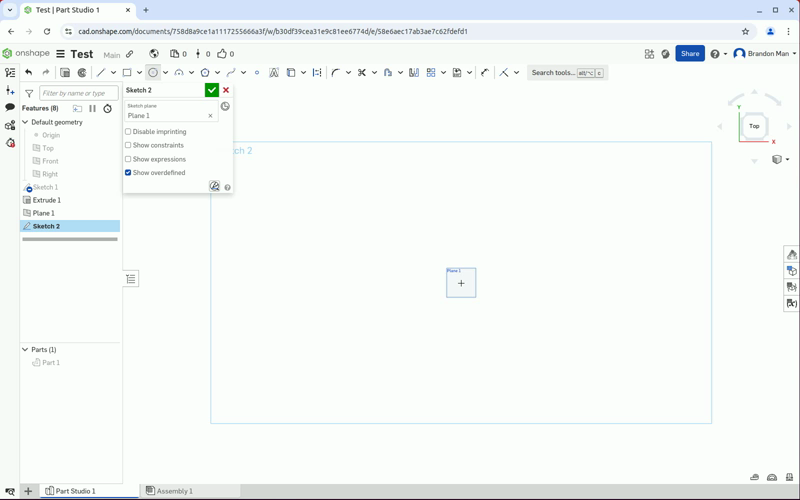
key_up(shift)
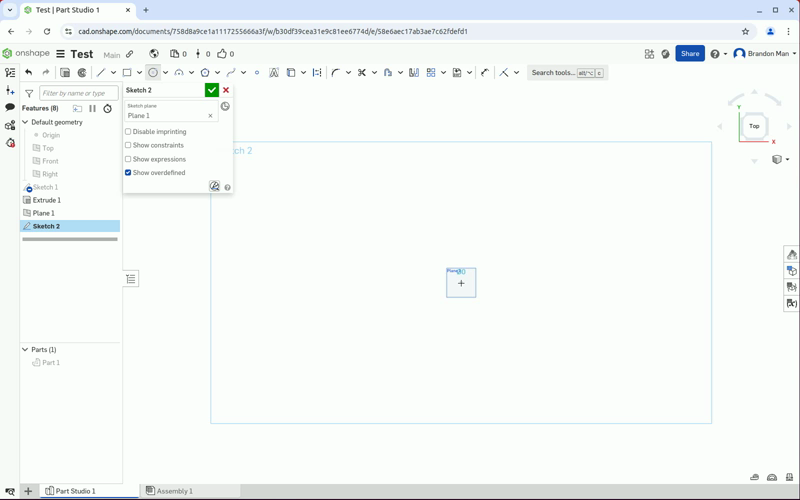
mouse_move(552, 282)
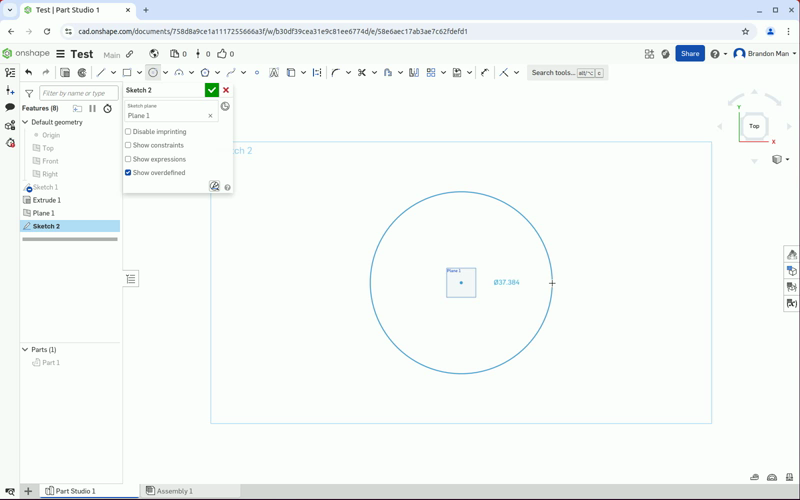
click(552, 282)
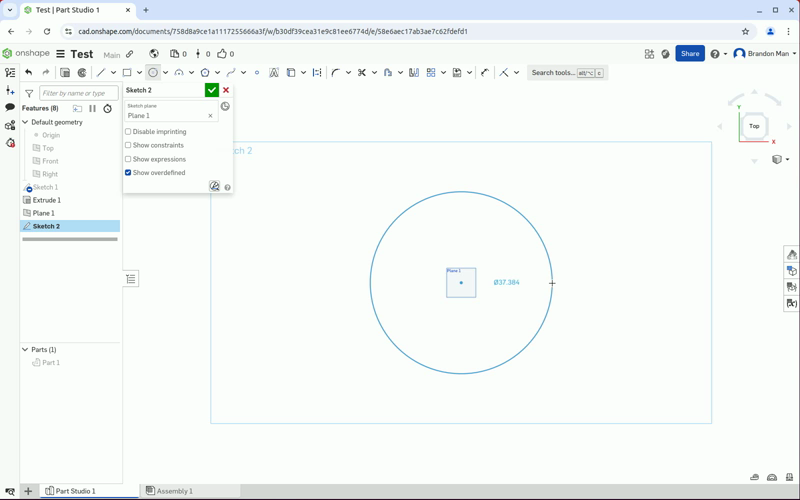
key(esc)
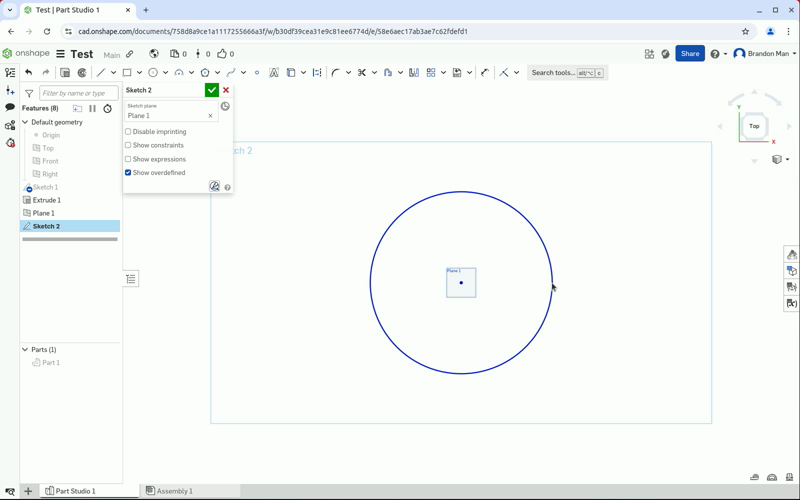
mouse_move(509, 279)
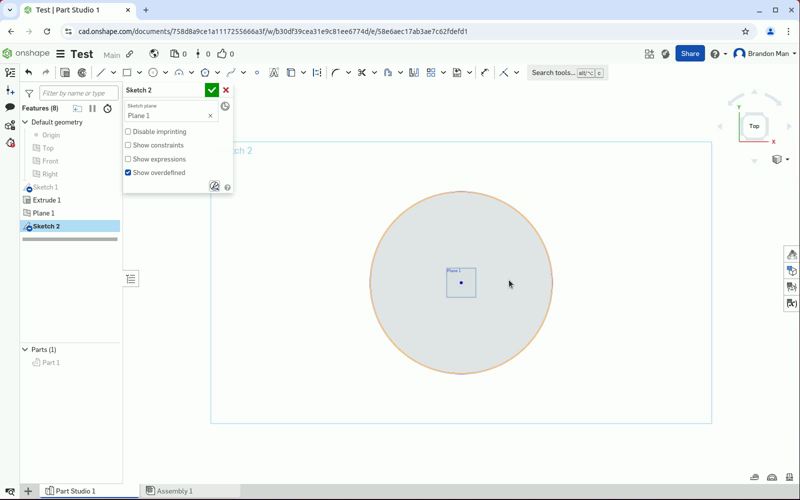
click(509, 279)
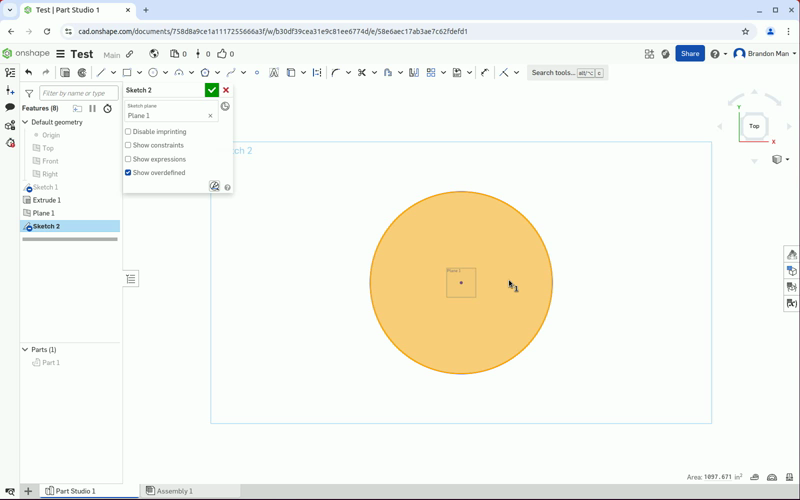
mouse_move(73, 352)
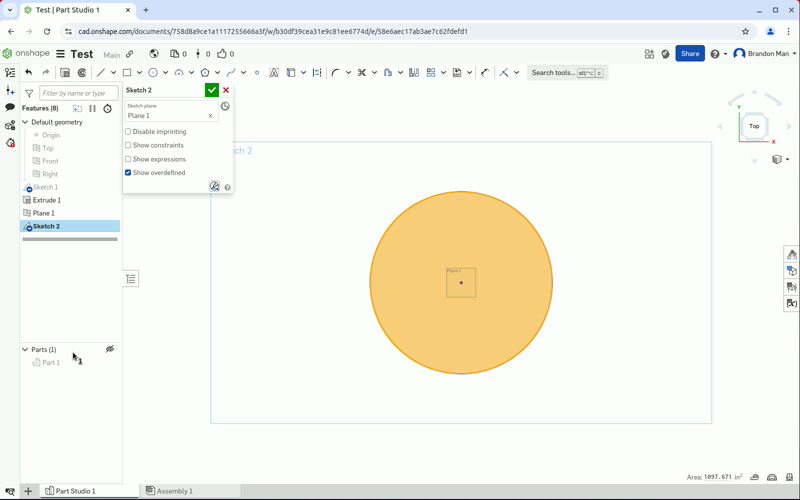
key(shift+y)
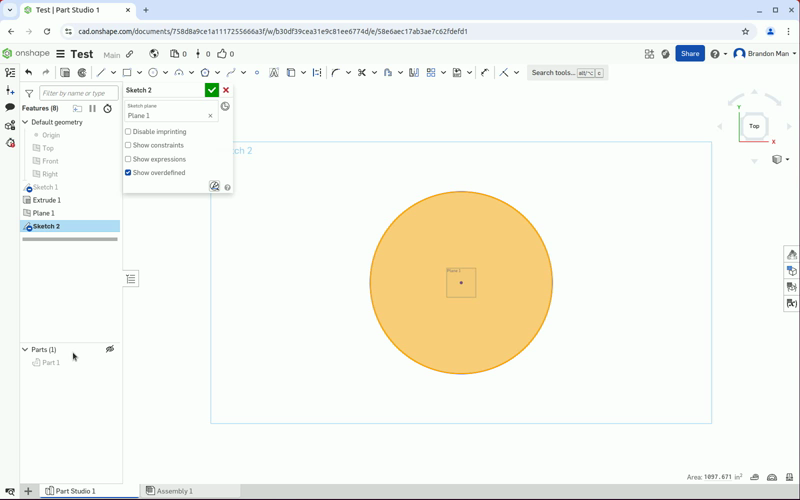
key(shift+e)
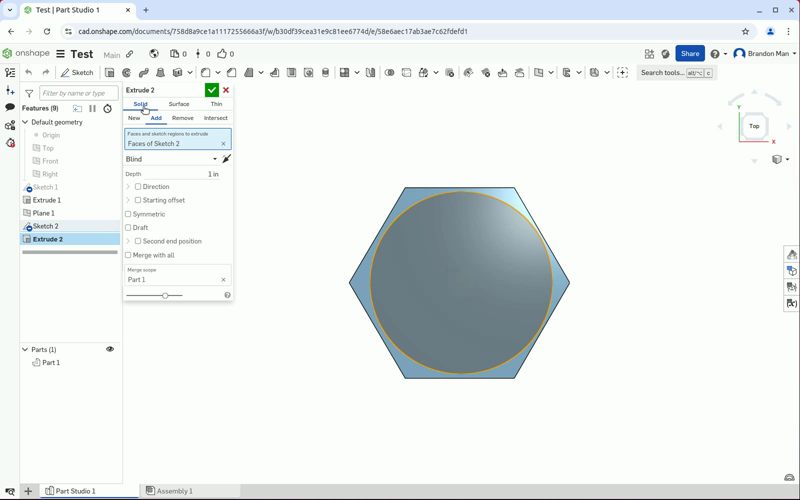
mouse_move(143, 106)
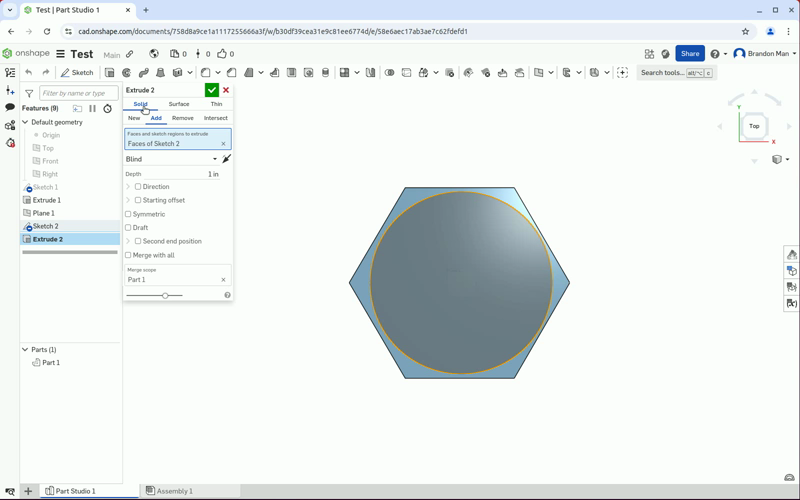
click(143, 106)
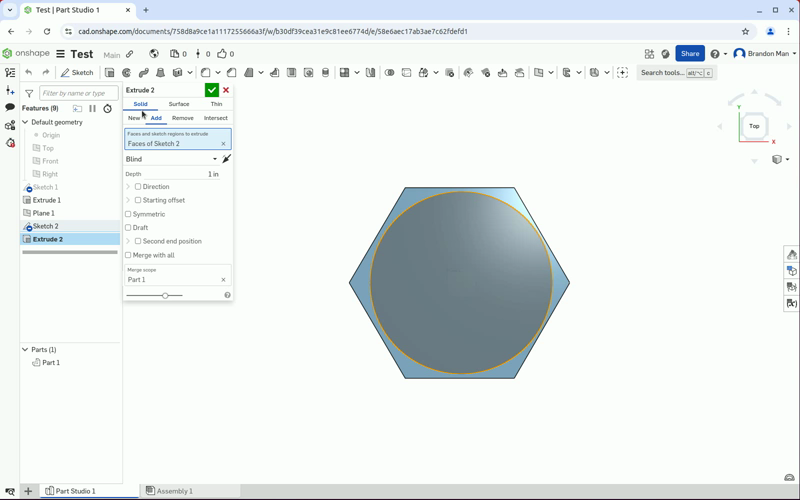
mouse_move(137, 120)
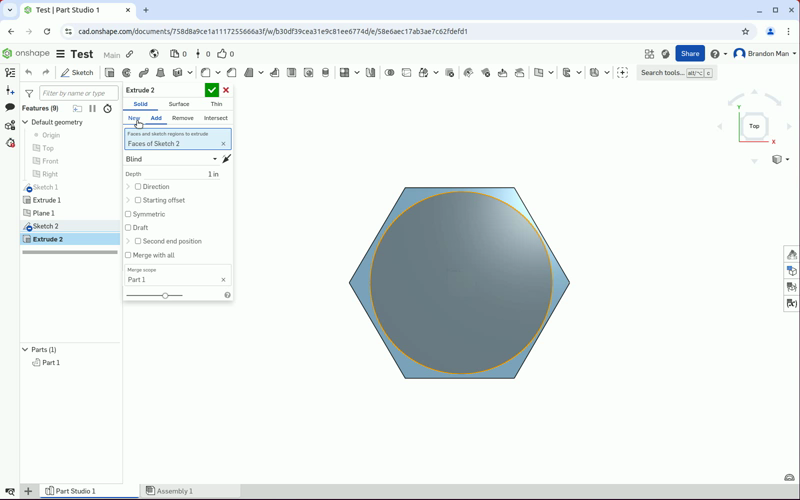
click(137, 120)
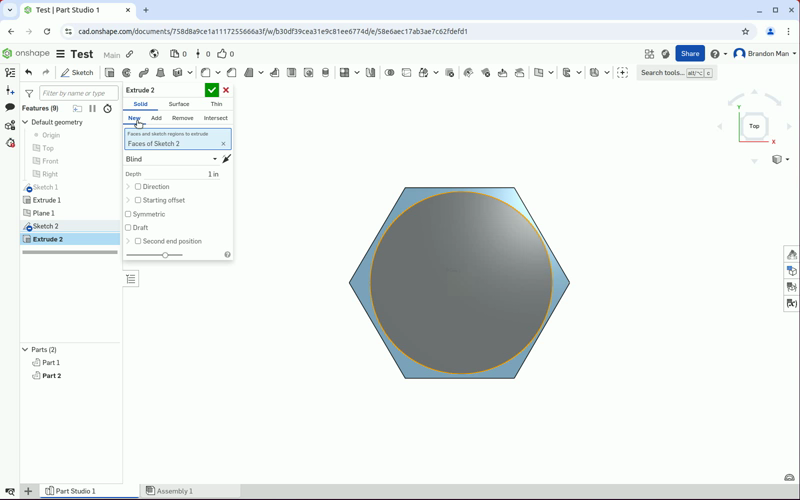
key(tab, 4)
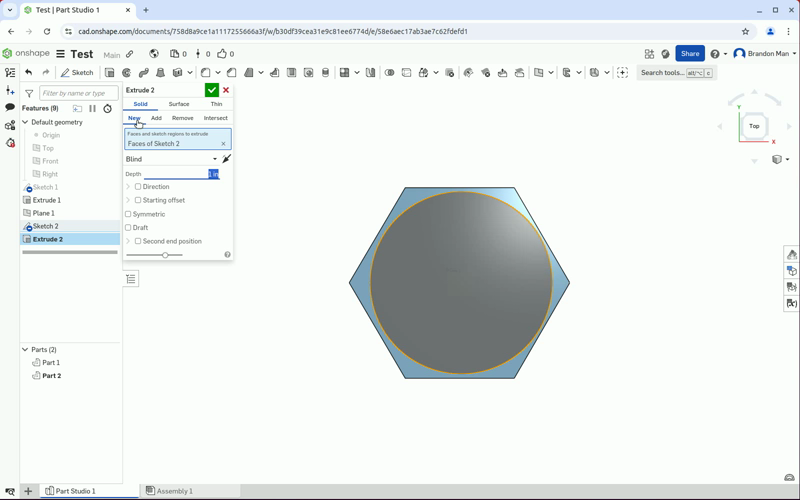
text(7.703)
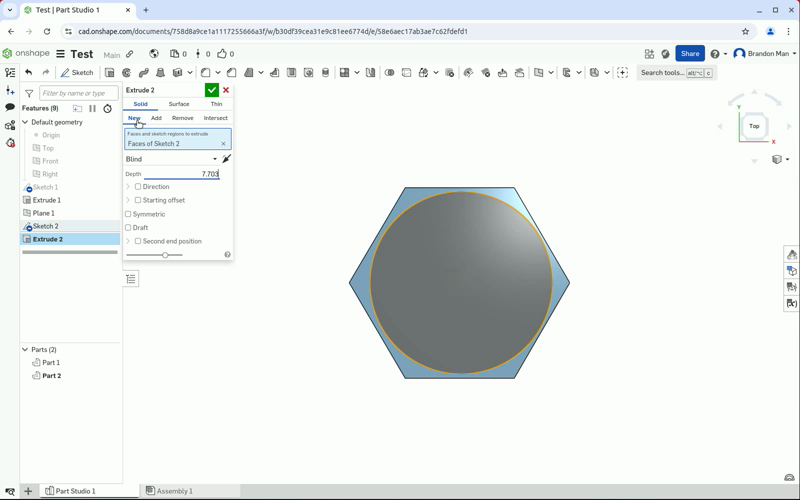
key(enter)
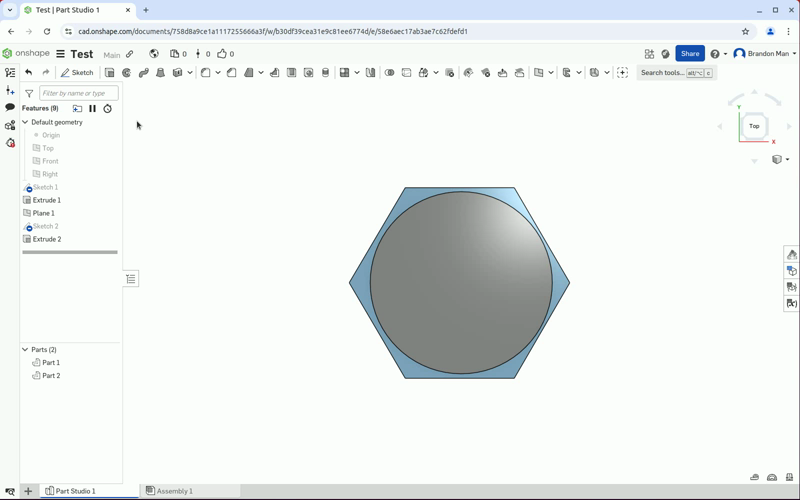
key(shift+h)
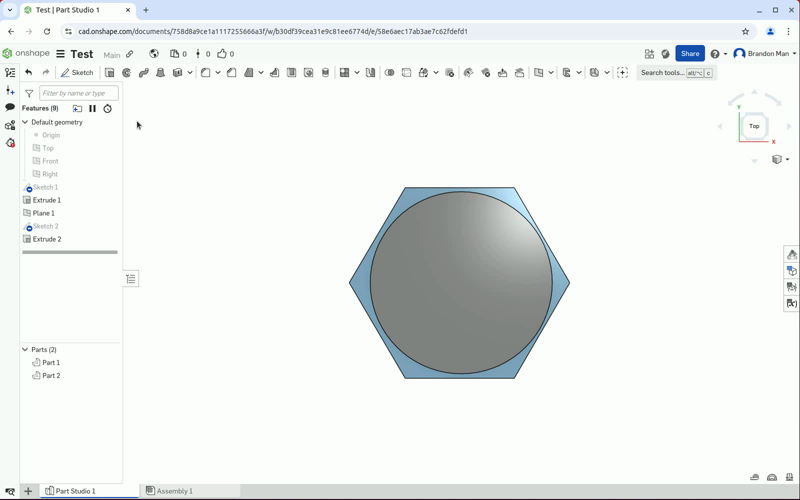
key(shift+h)
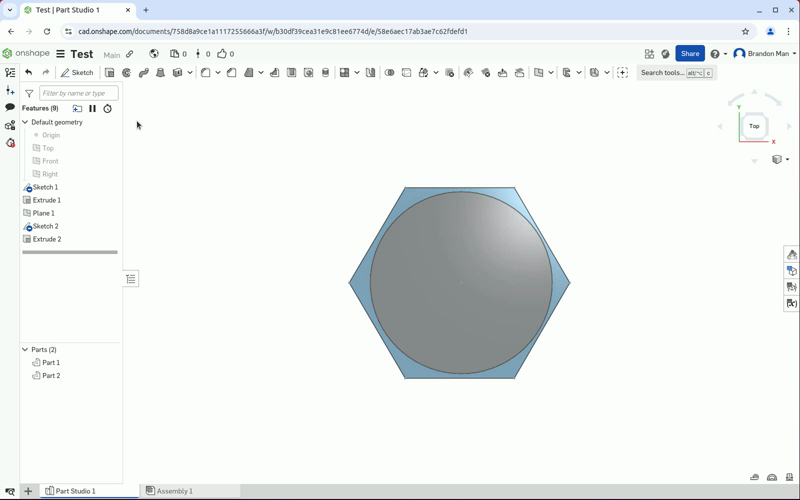
key(shift+7)
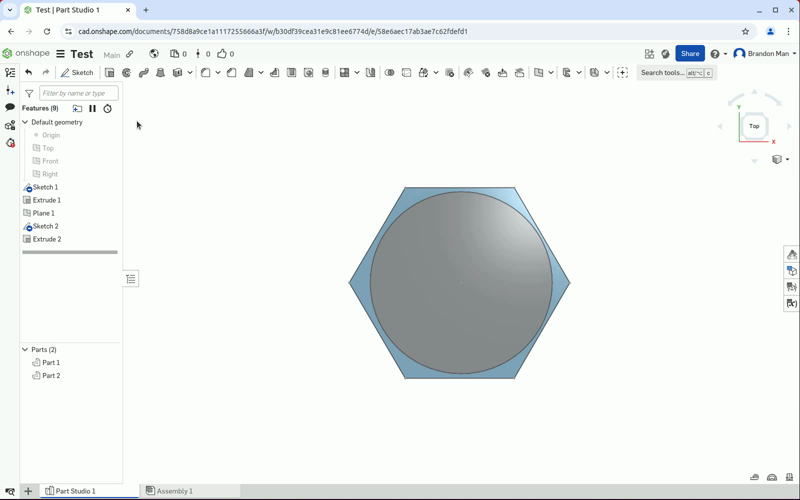
key(up, 3)
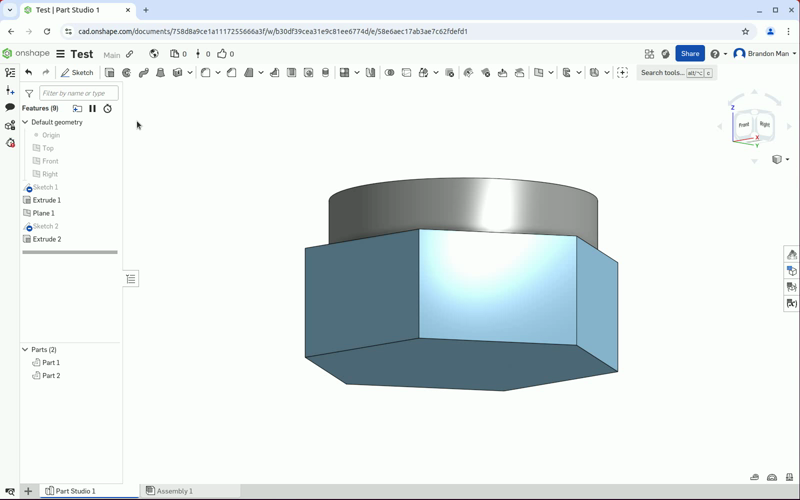
key(left, 3)
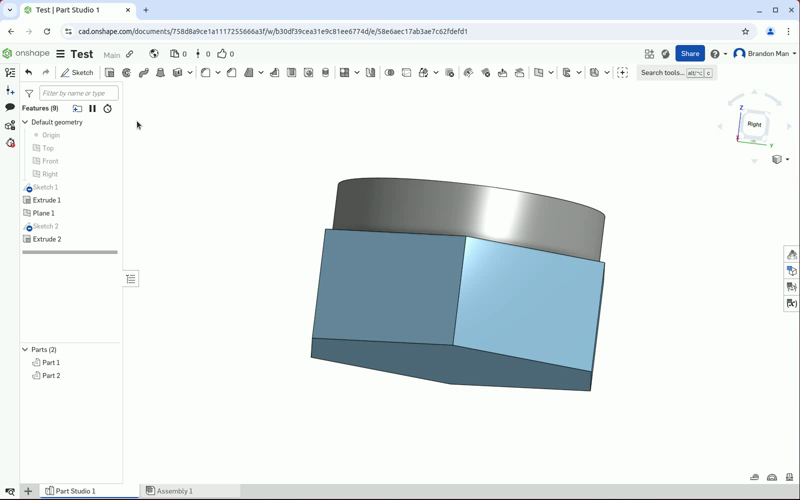
key(right, 3)
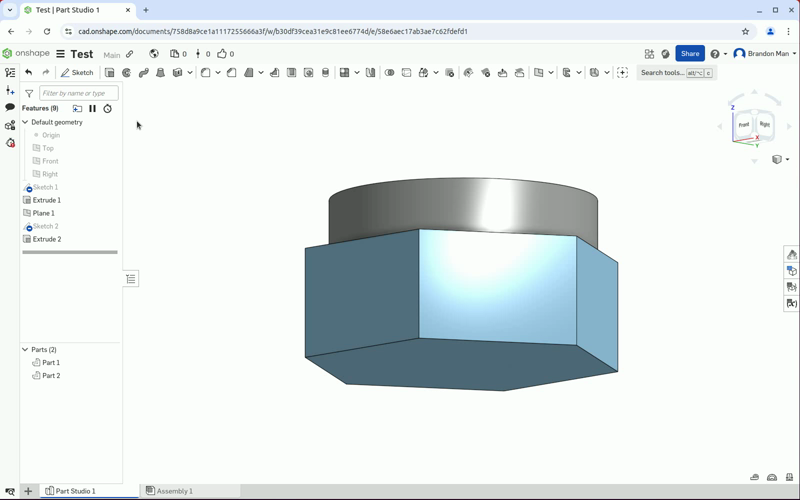
key(down, 3)
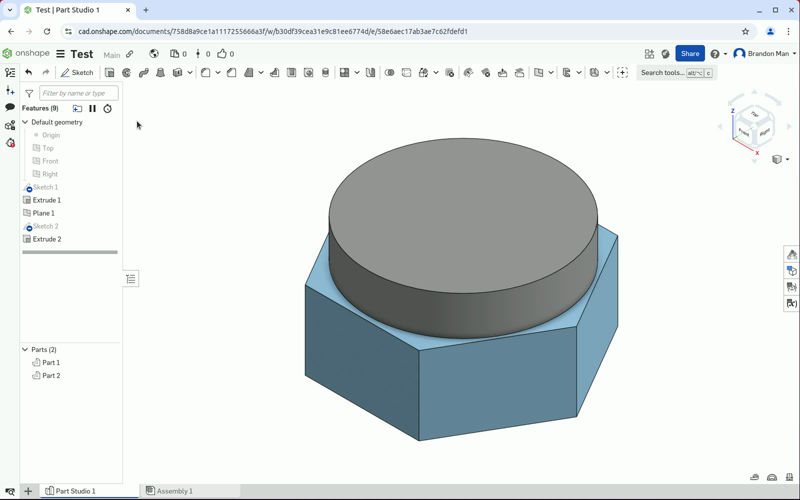
mouse_move(73, 189)
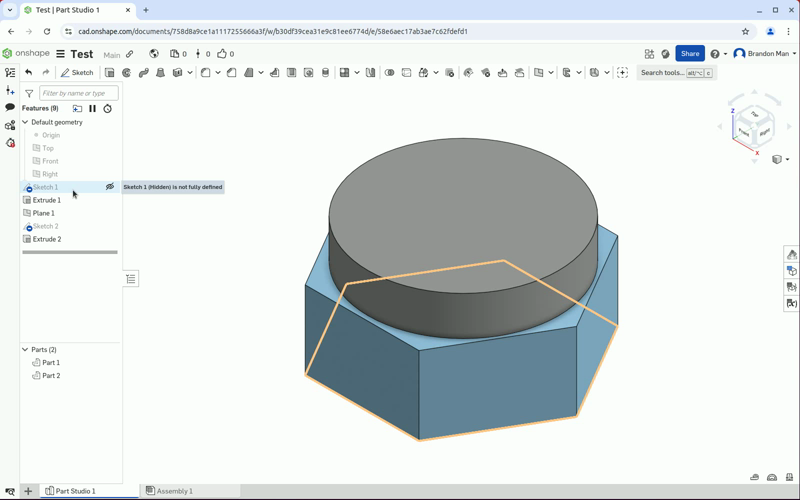
click(73, 189)